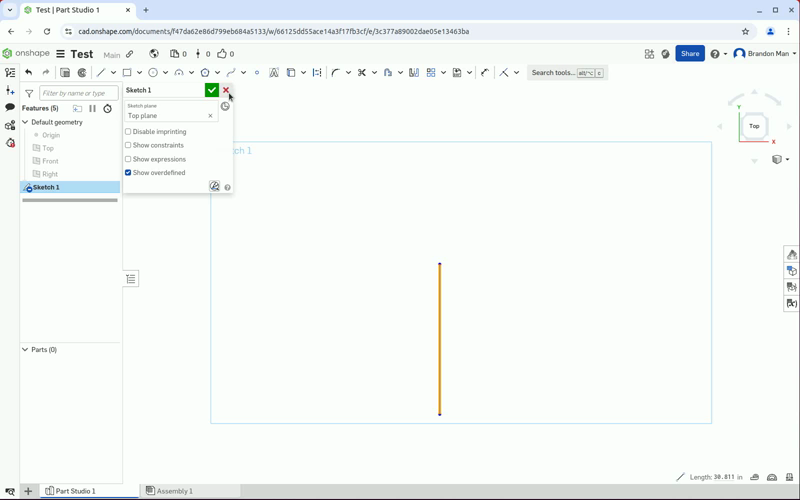
key(shift+h)
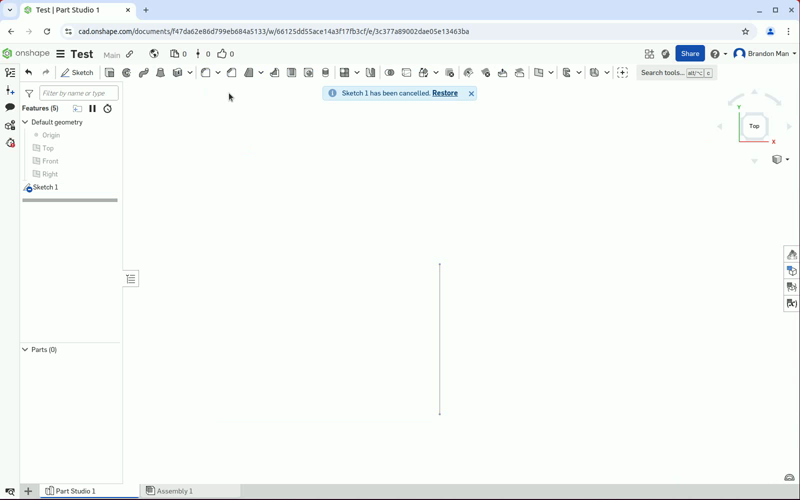
key(shift+s)
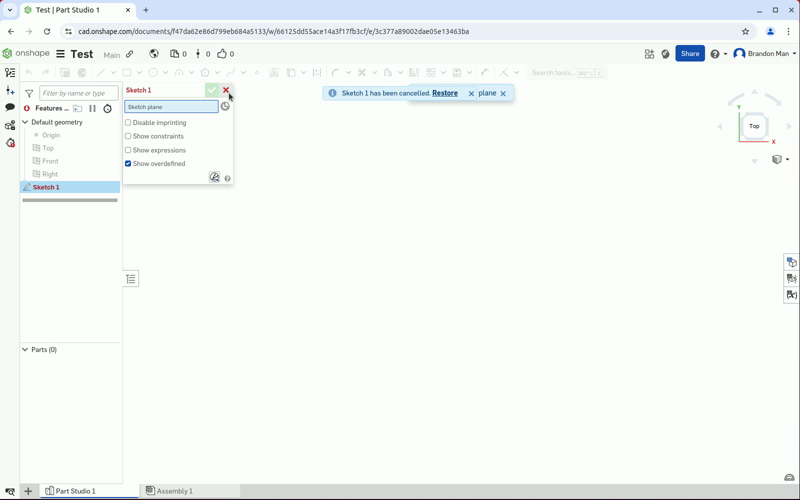
mouse_move(73, 150)
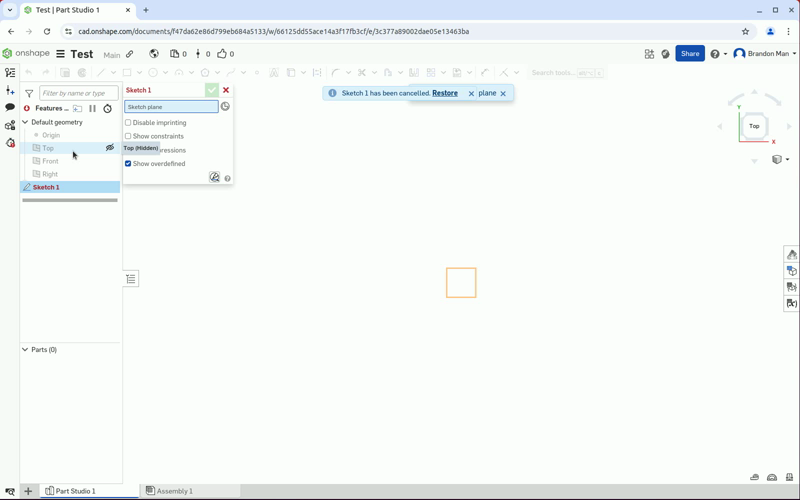
click(73, 150)
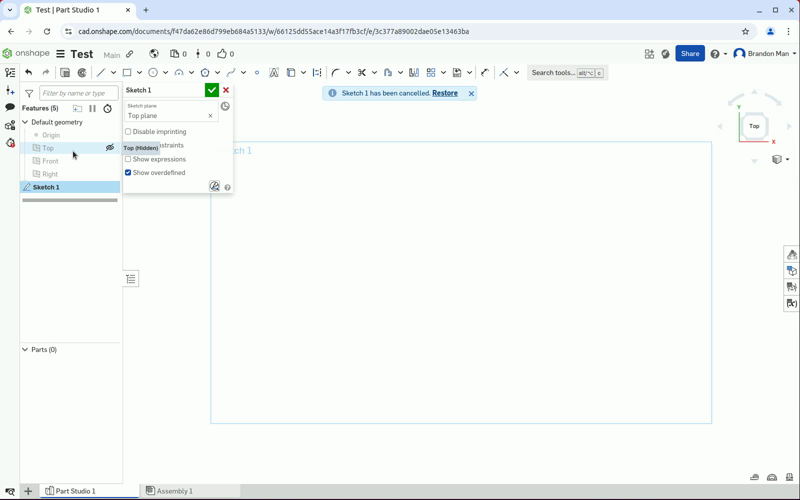
mouse_move(73, 352)
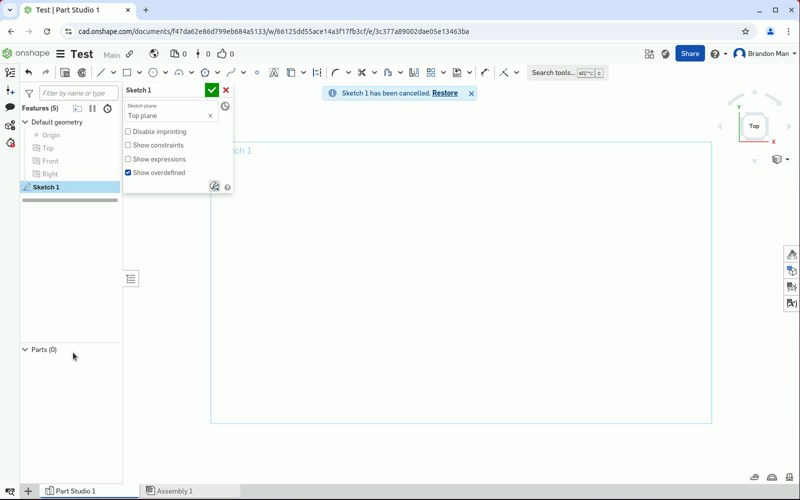
key(y)
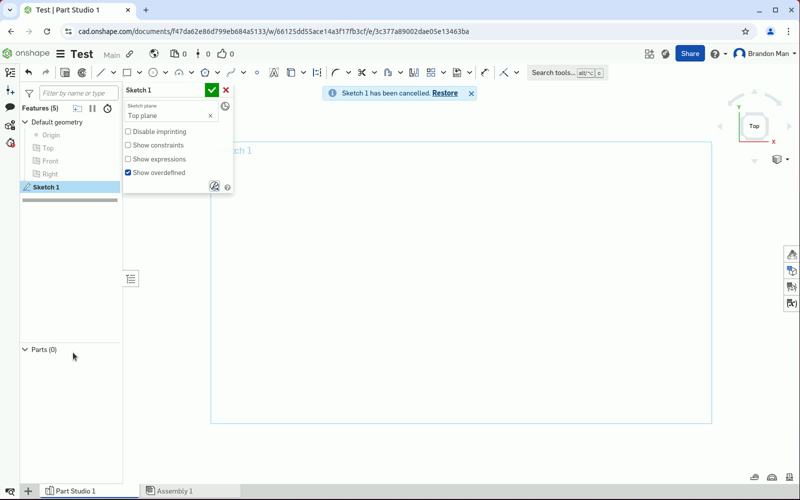
key(l)
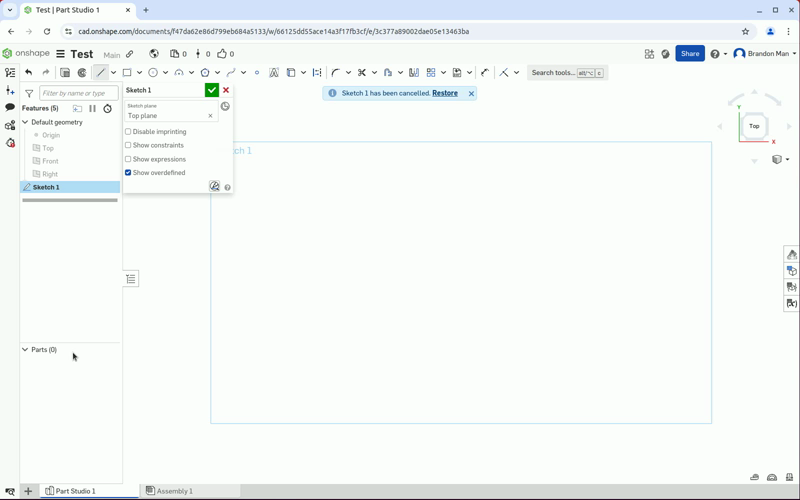
key_down(shift)
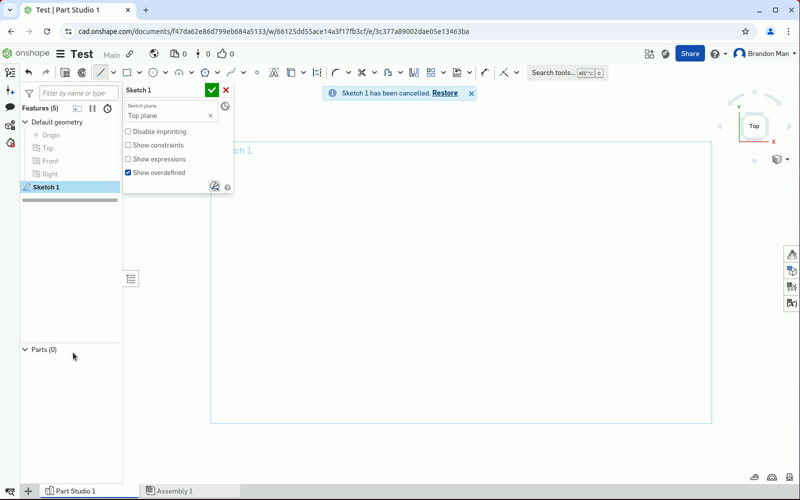
mouse_move(348, 282)
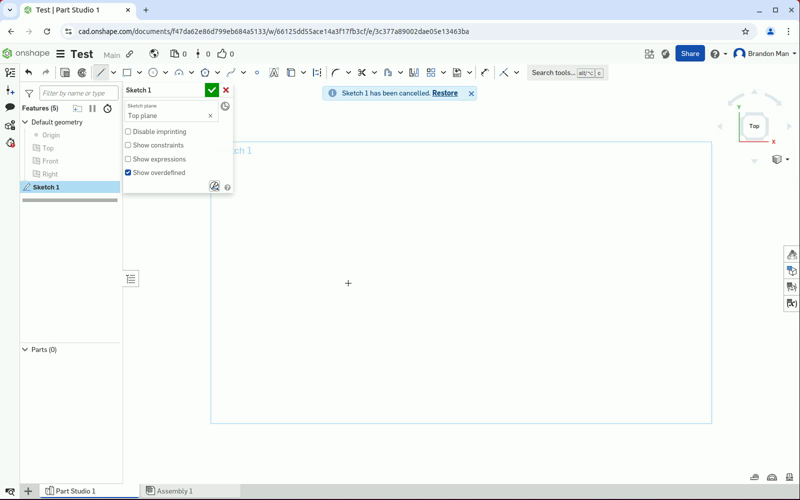
click(348, 282)
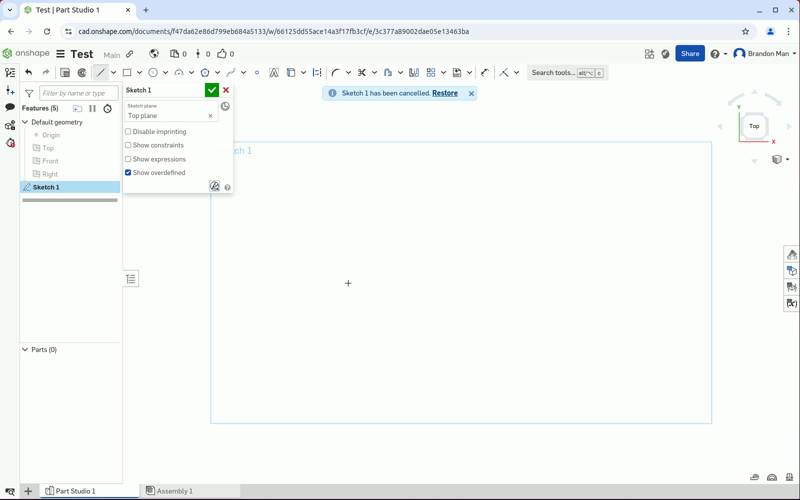
key_up(shift)
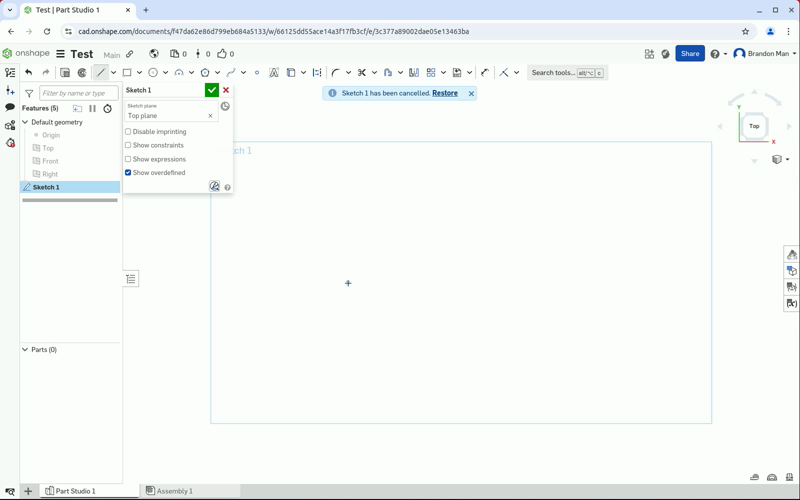
key_down(shift)
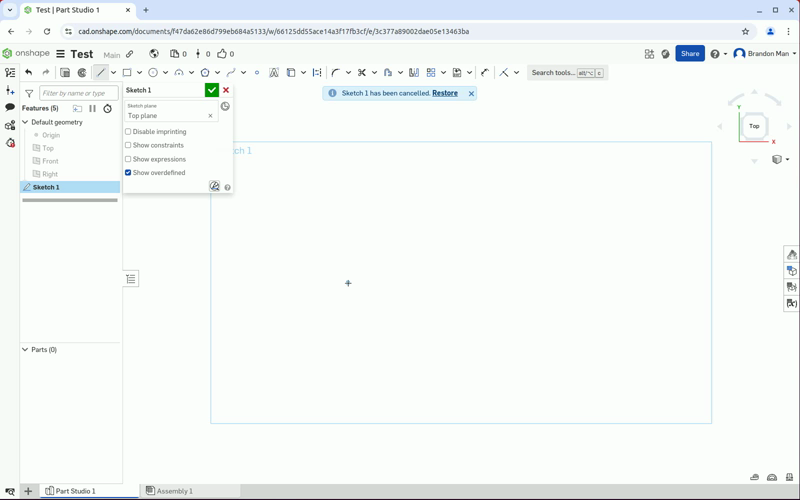
mouse_move(436, 282)
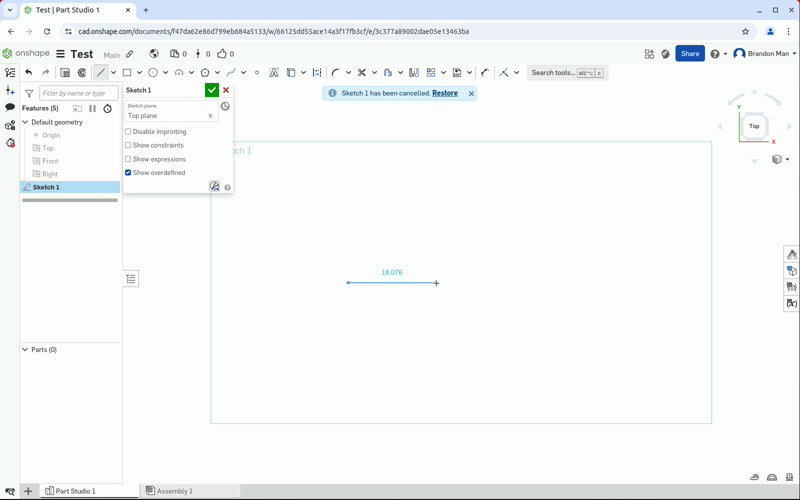
click(436, 282)
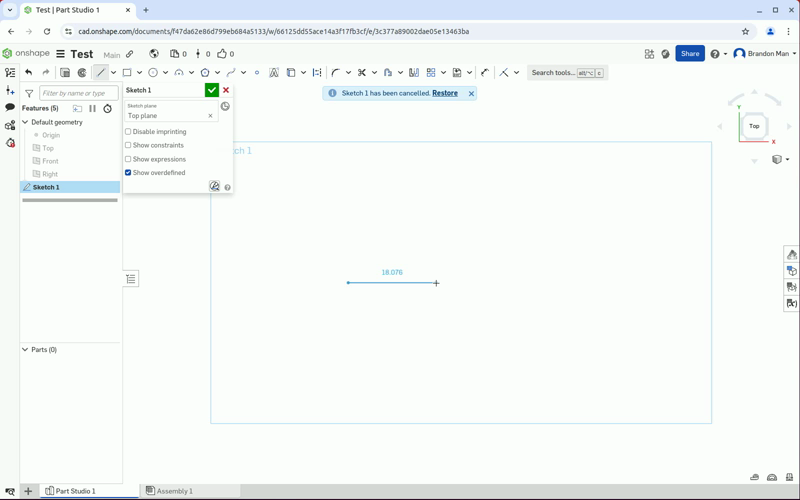
key_up(shift)
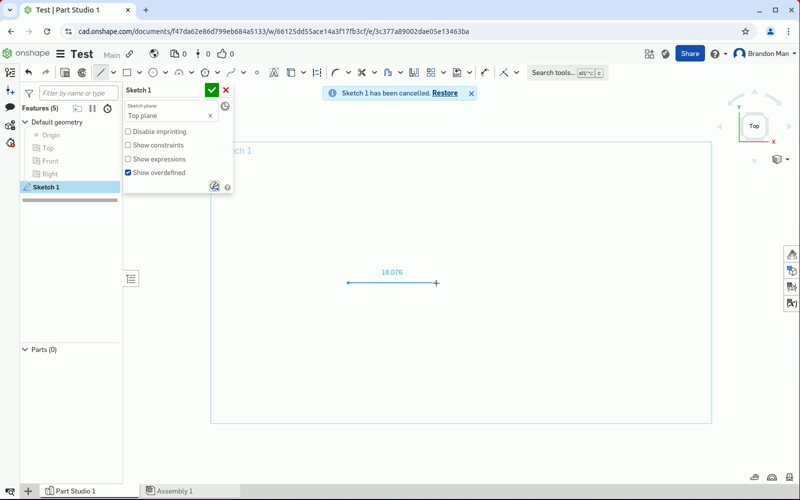
key_down(shift)
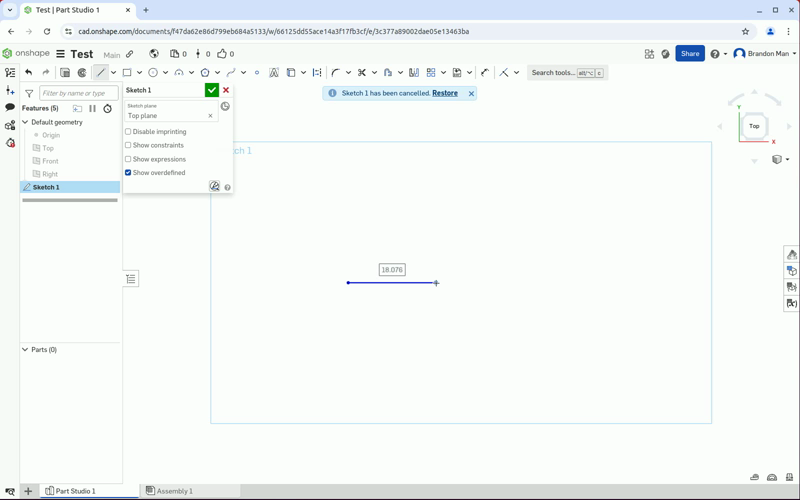
mouse_move(466, 282)
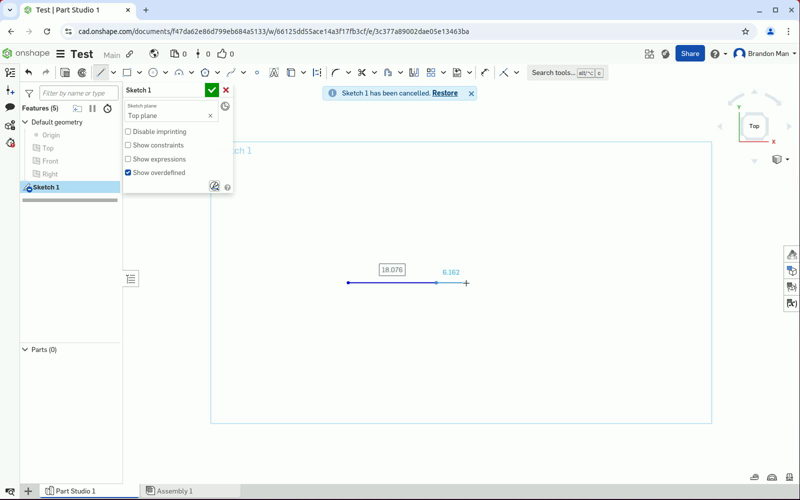
mouse_move(436, 240)
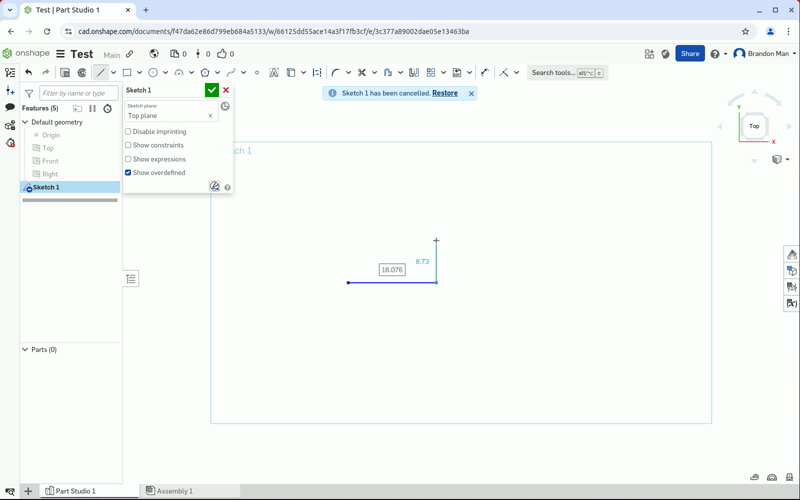
click(436, 240)
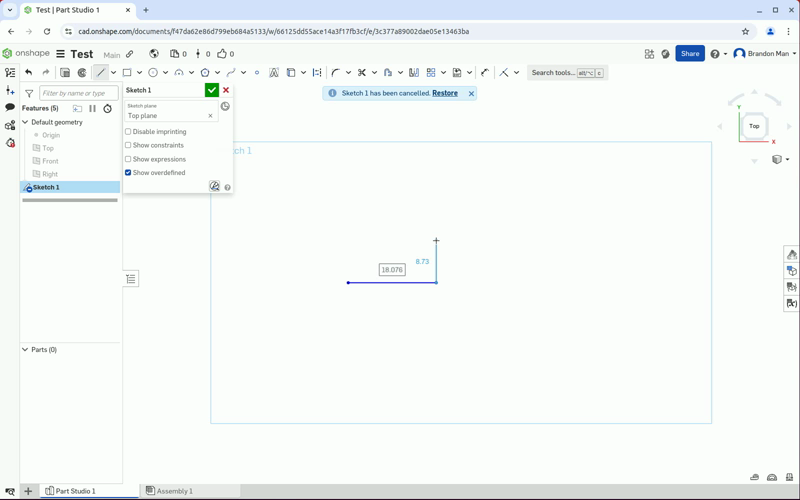
key_up(shift)
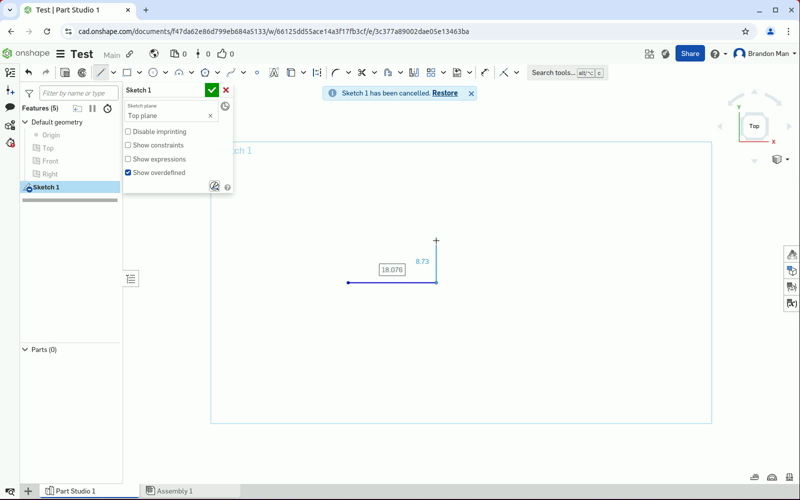
key_down(shift)
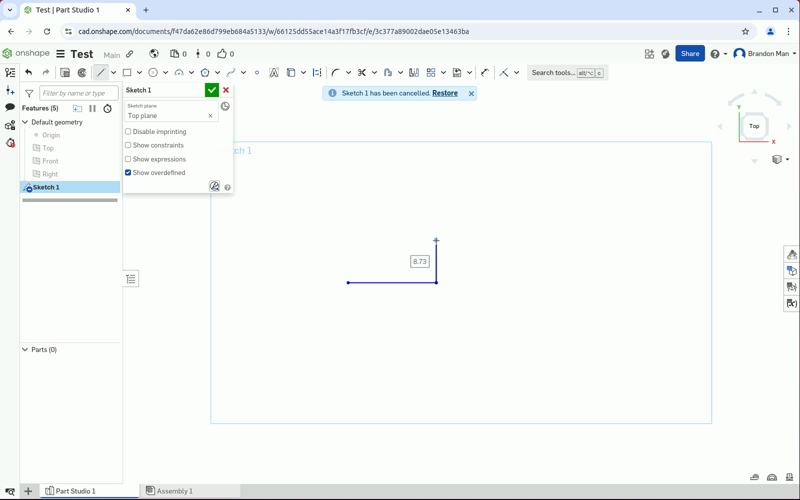
mouse_move(466, 240)
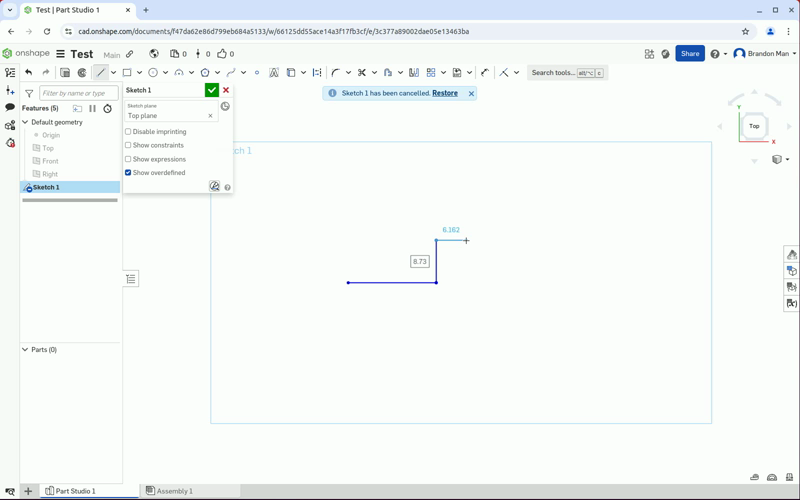
mouse_move(436, 194)
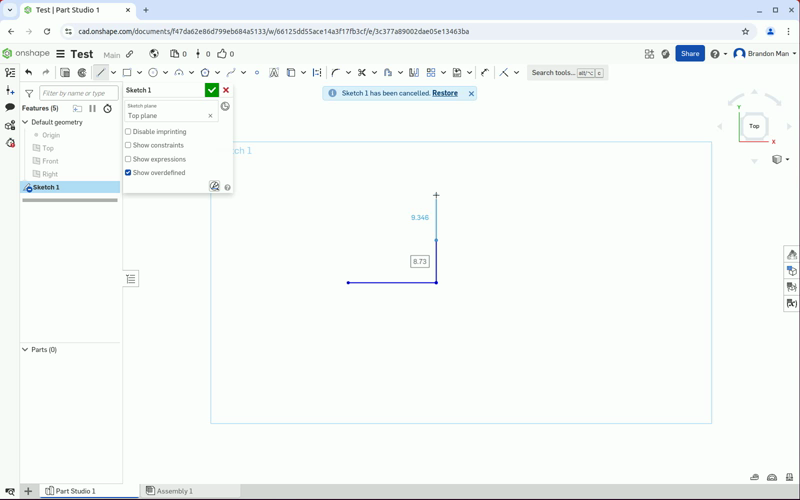
click(436, 194)
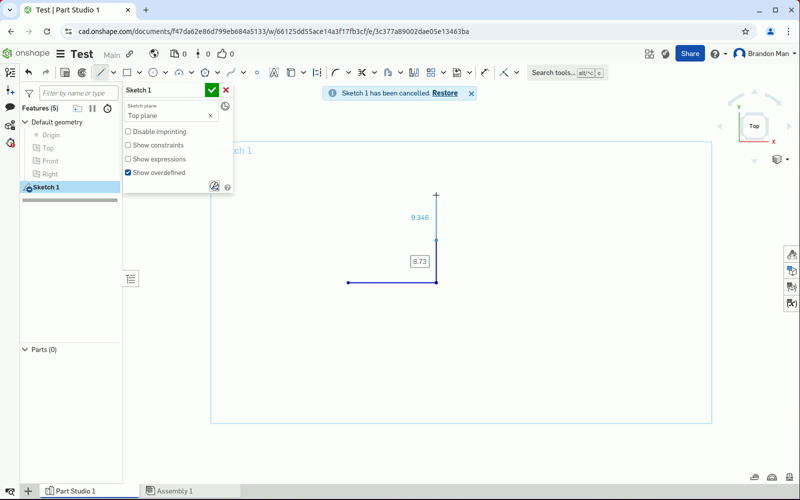
key_up(shift)
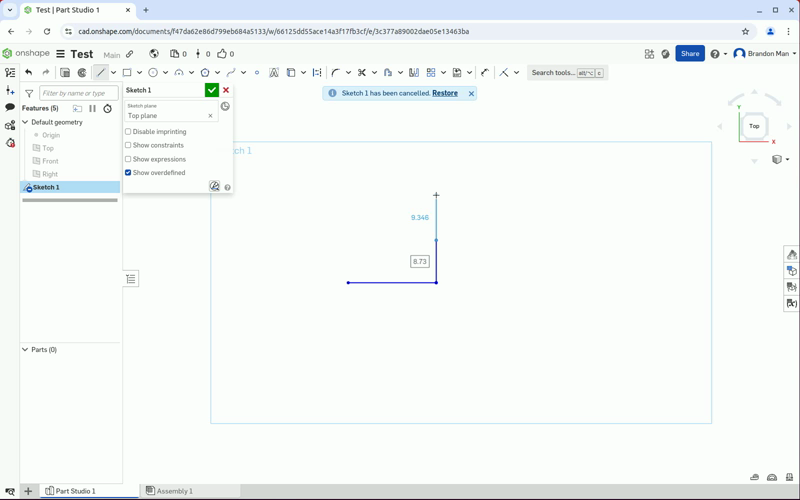
key_down(shift)
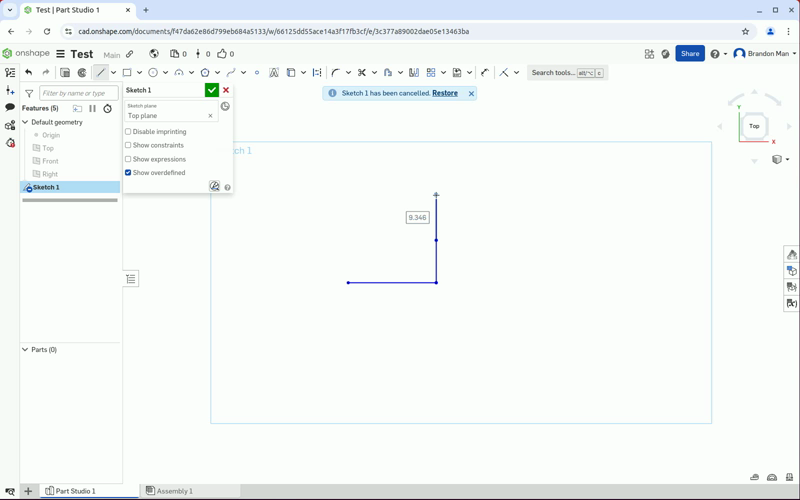
mouse_move(348, 194)
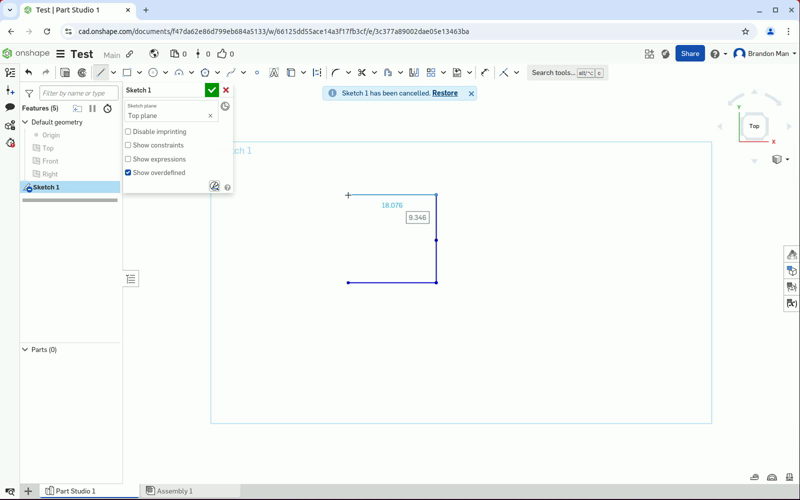
click(348, 194)
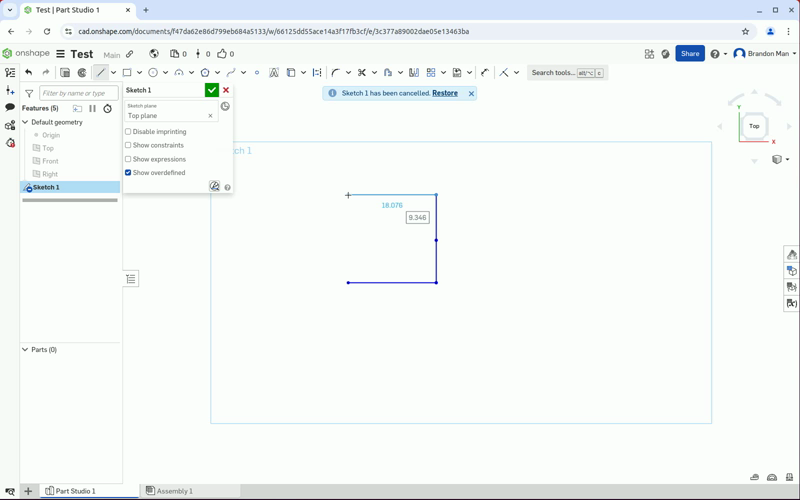
key_up(shift)
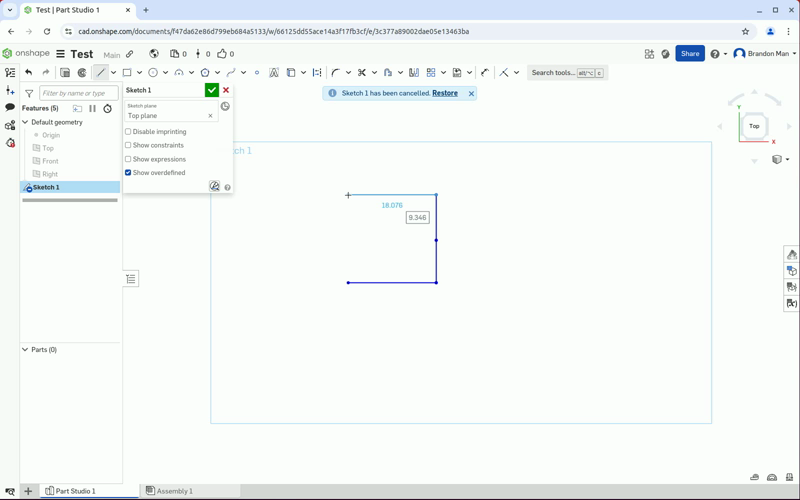
key_down(shift)
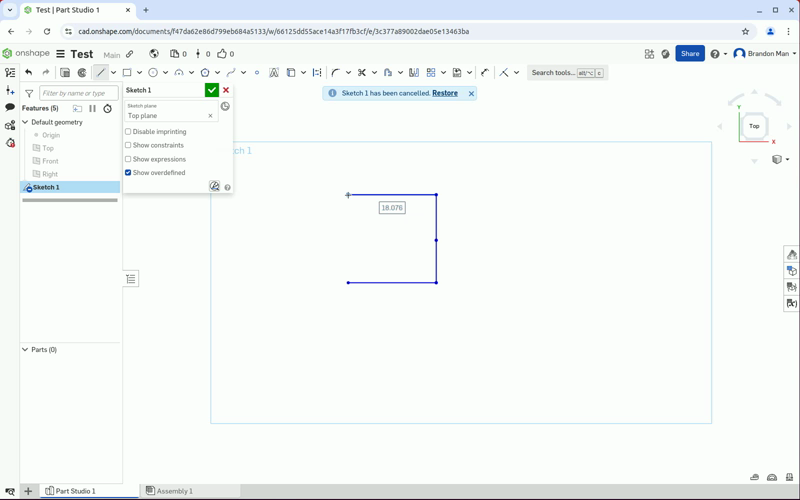
mouse_move(348, 282)
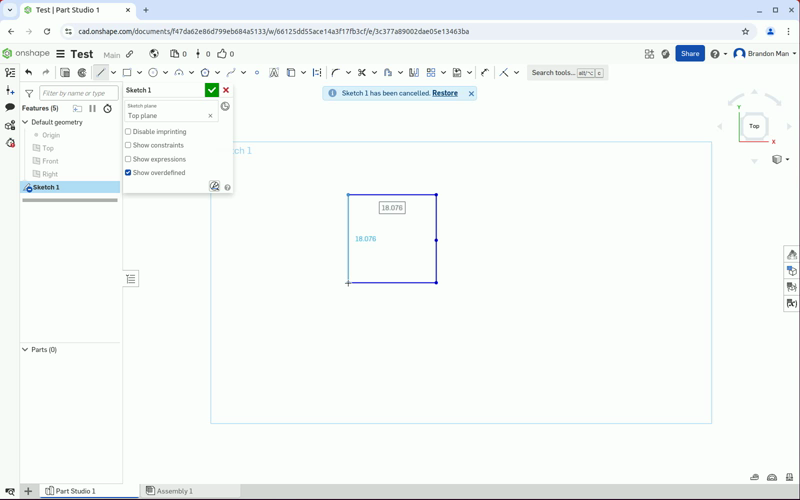
key_up(shift)
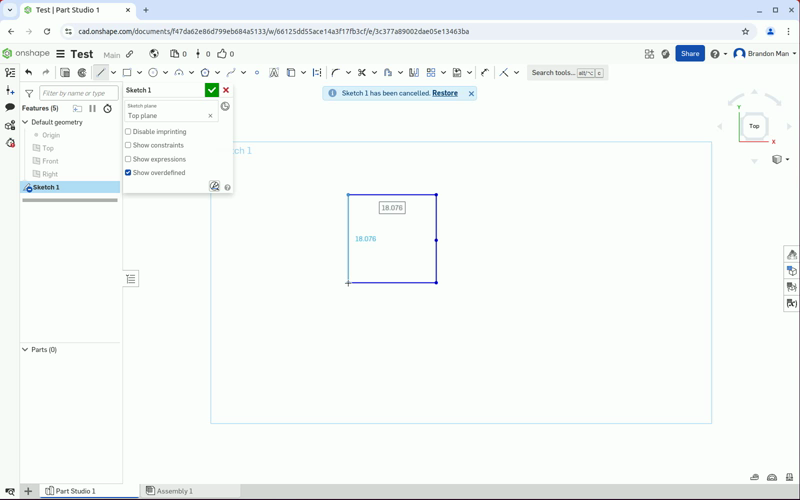
click(348, 282)
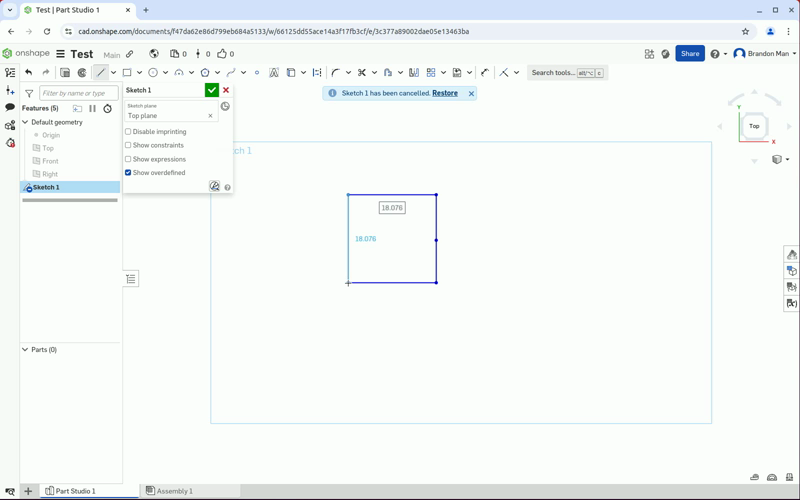
key(esc)
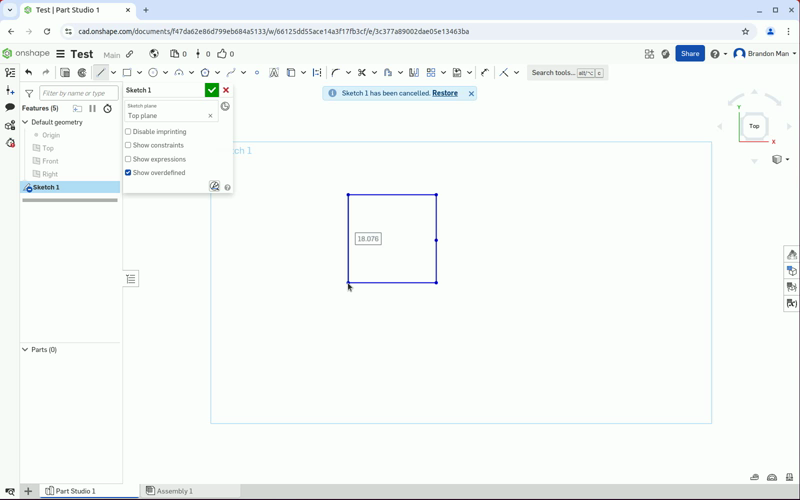
mouse_move(358, 242)
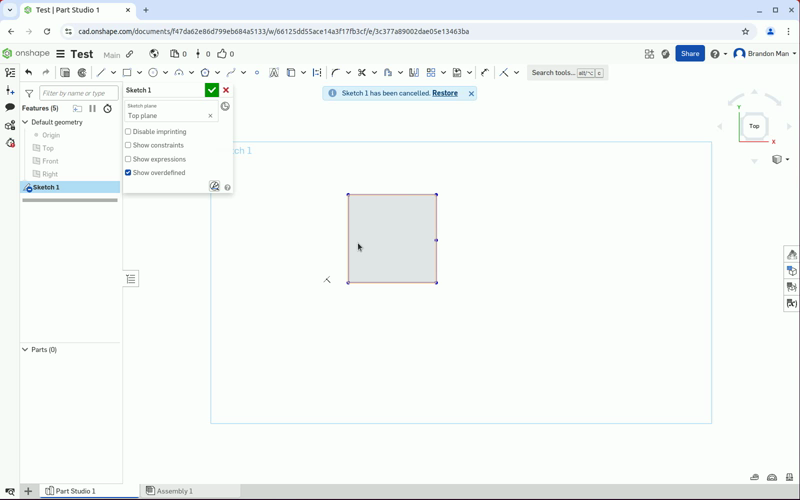
click(358, 242)
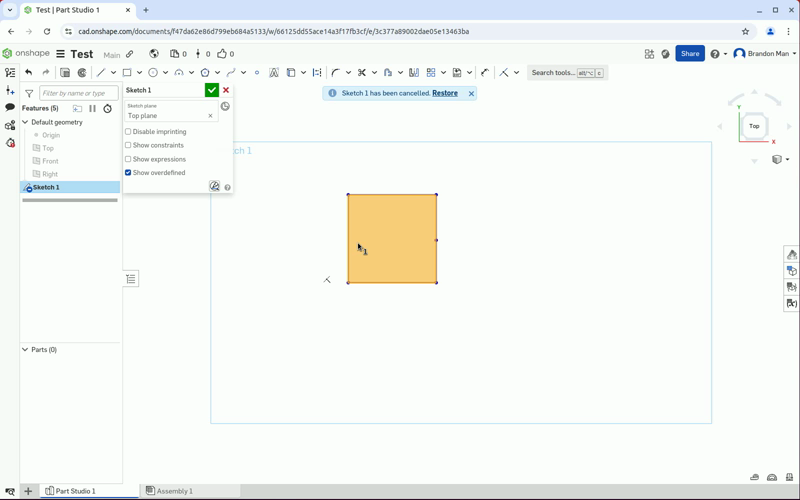
mouse_move(73, 352)
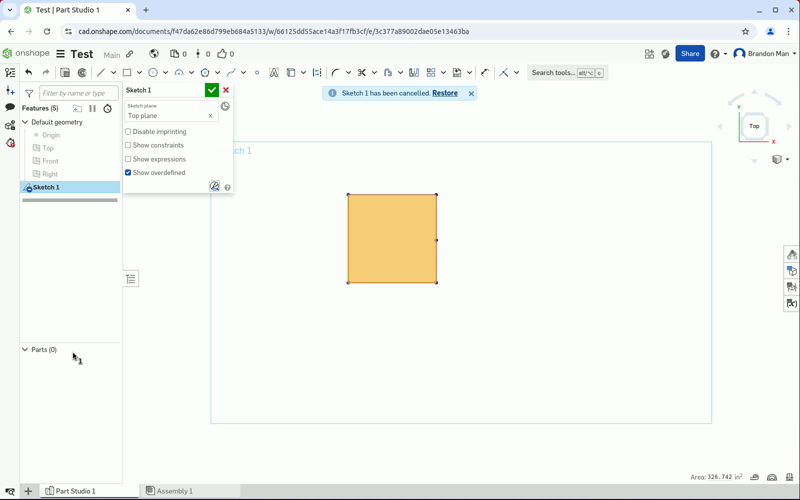
key(shift+y)
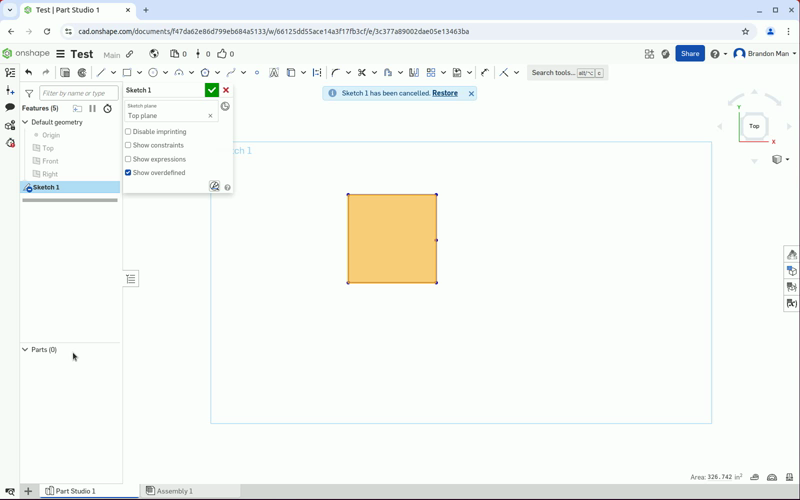
key(shift+e)
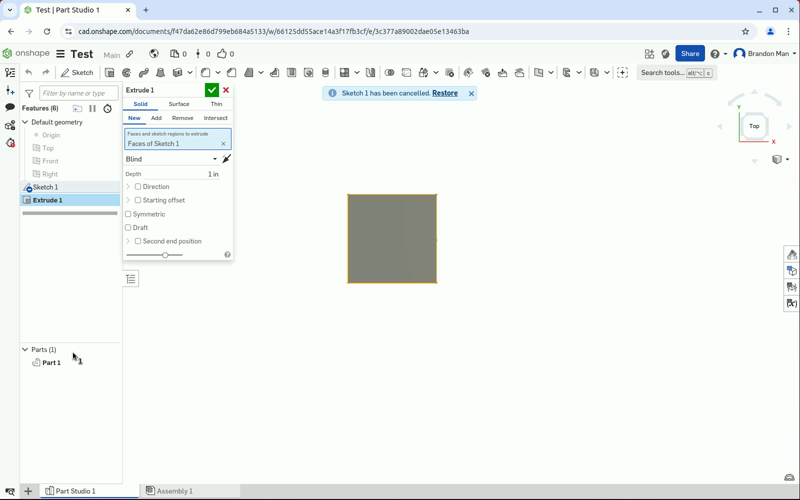
mouse_move(143, 106)
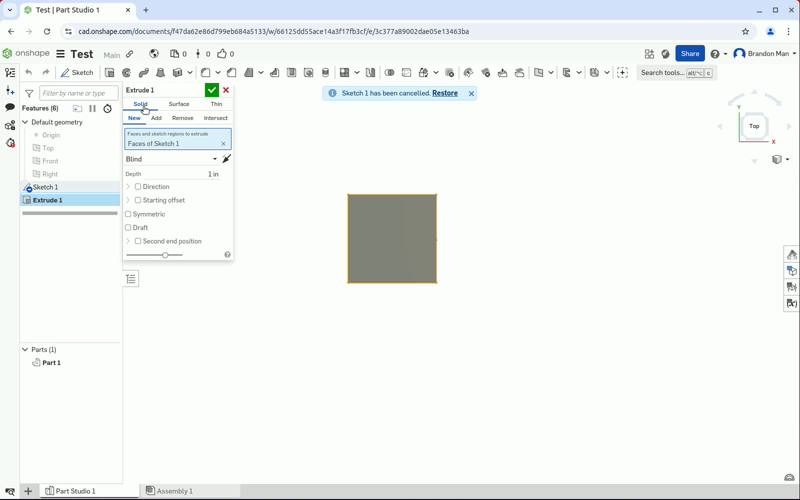
click(143, 106)
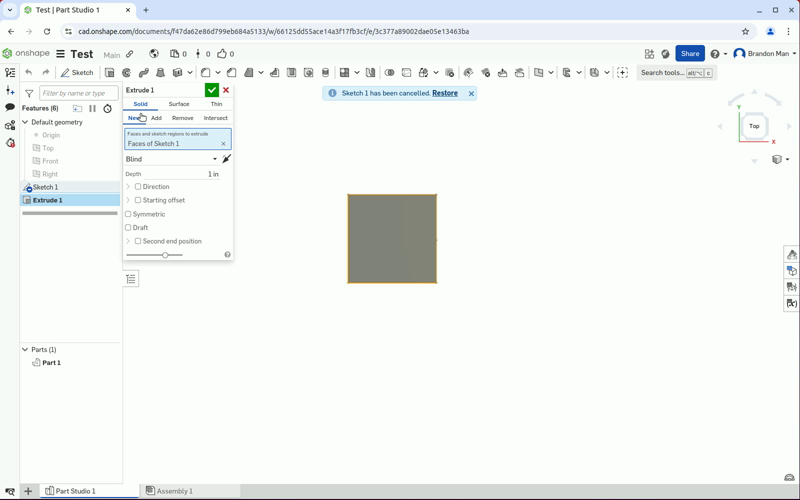
mouse_move(137, 120)
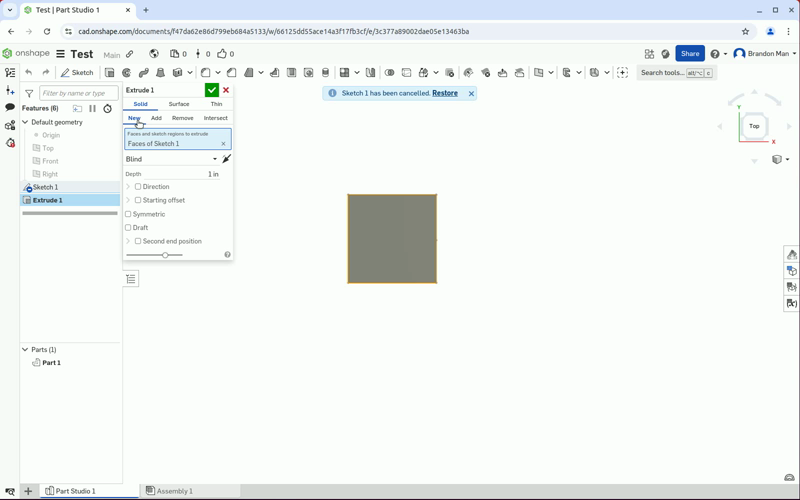
click(137, 120)
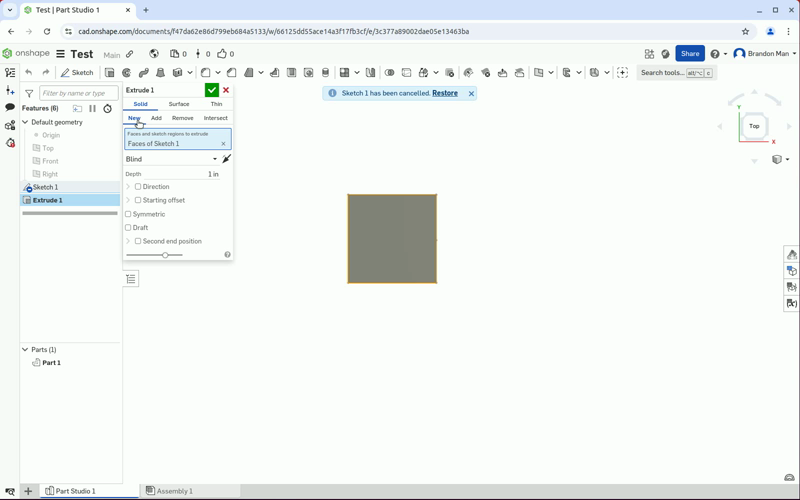
key(tab, 4)
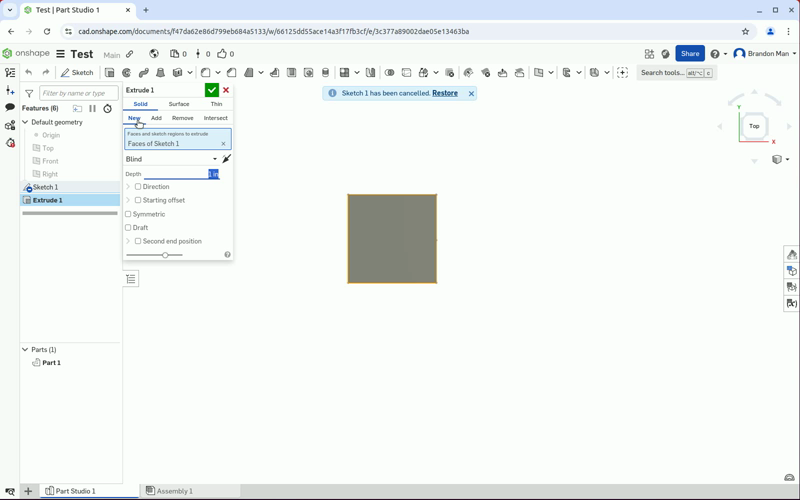
text(18.053)
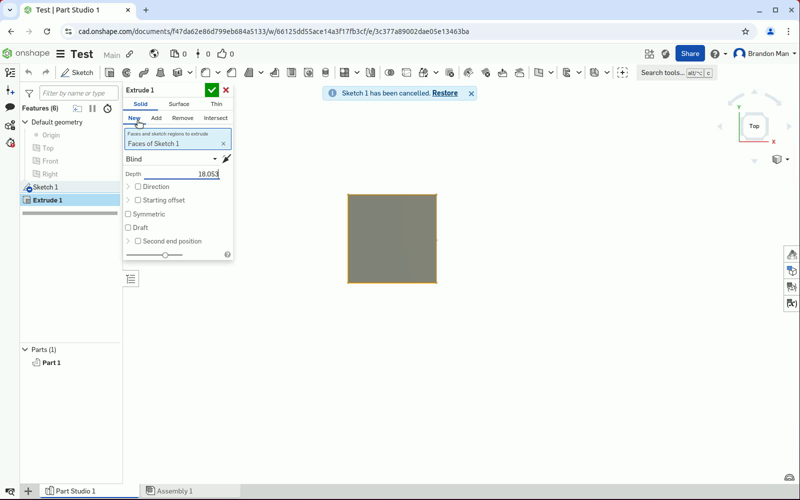
key(enter)
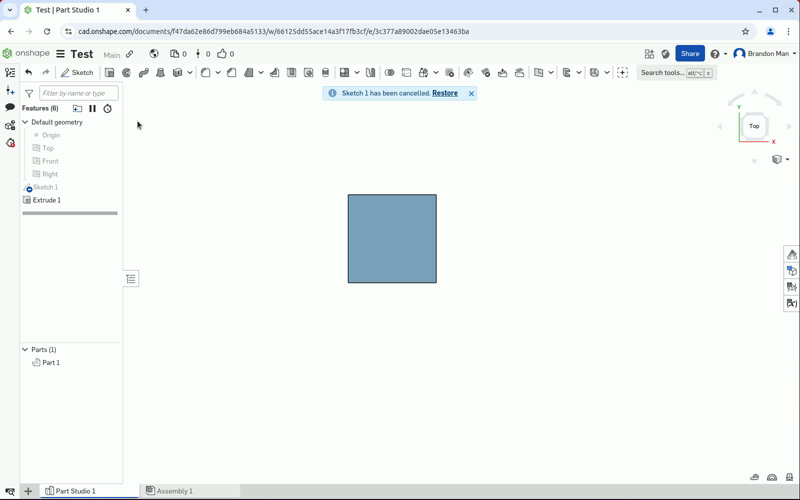
key(shift+h)
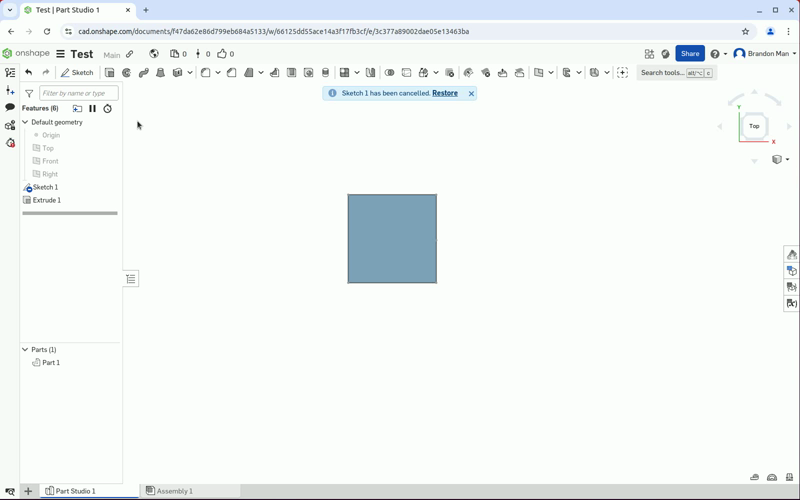
key(shift+h)
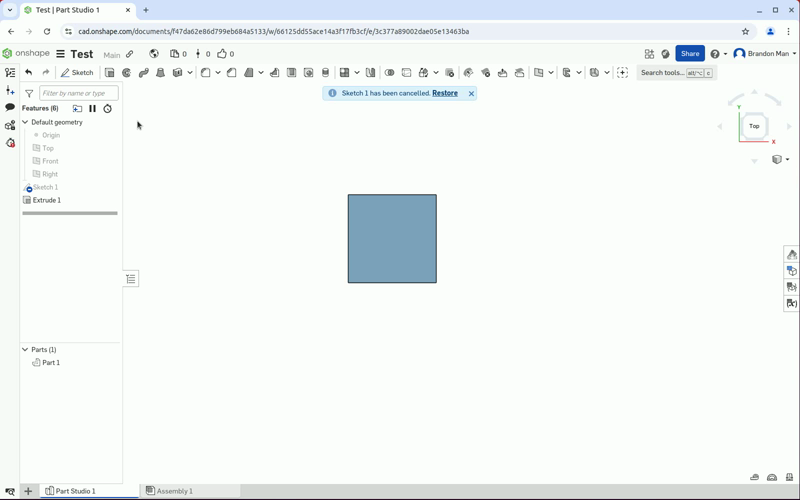
mouse_move(73, 189)
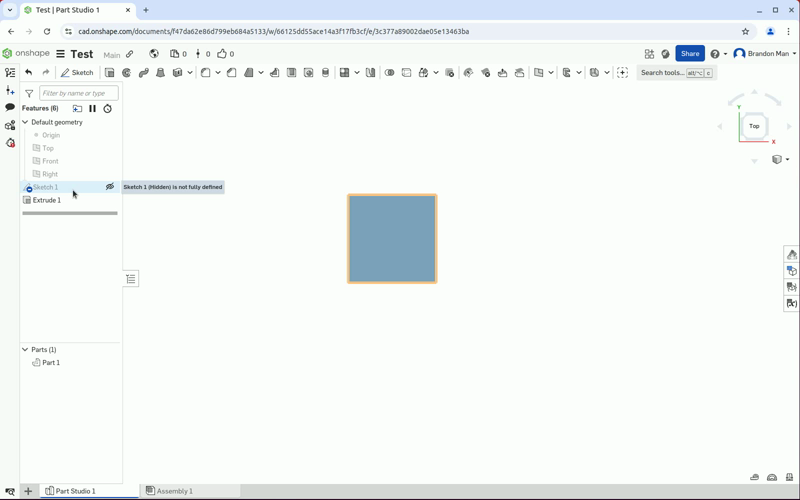
click(73, 189)
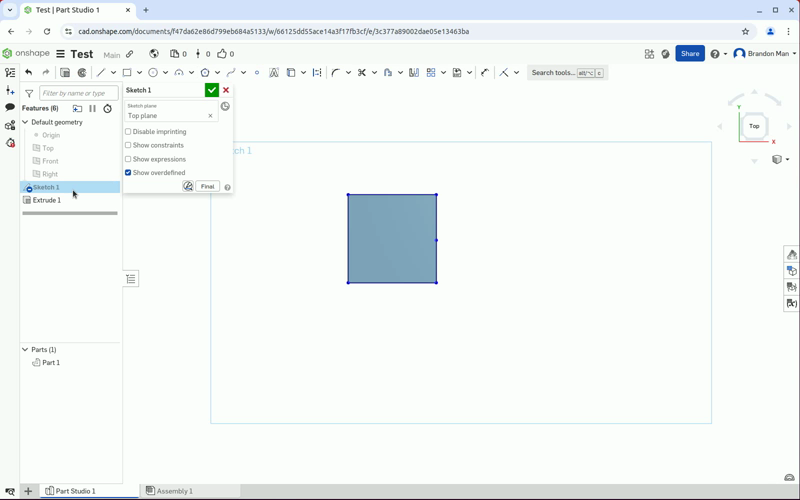
mouse_move(229, 92)
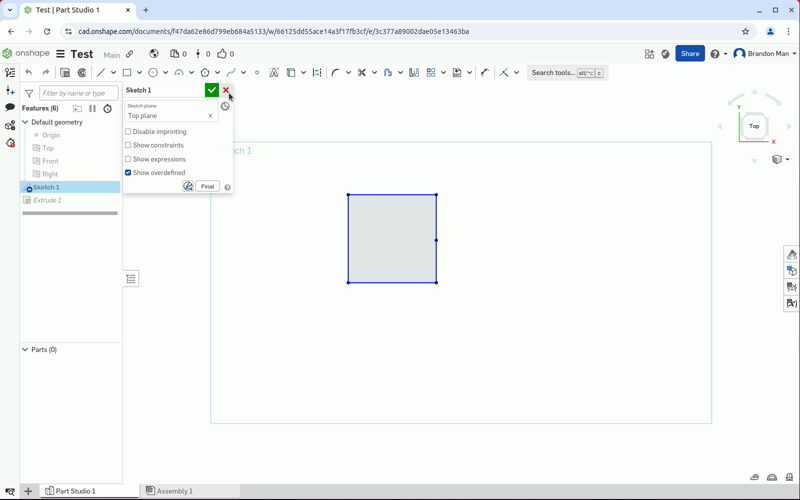
click(229, 92)
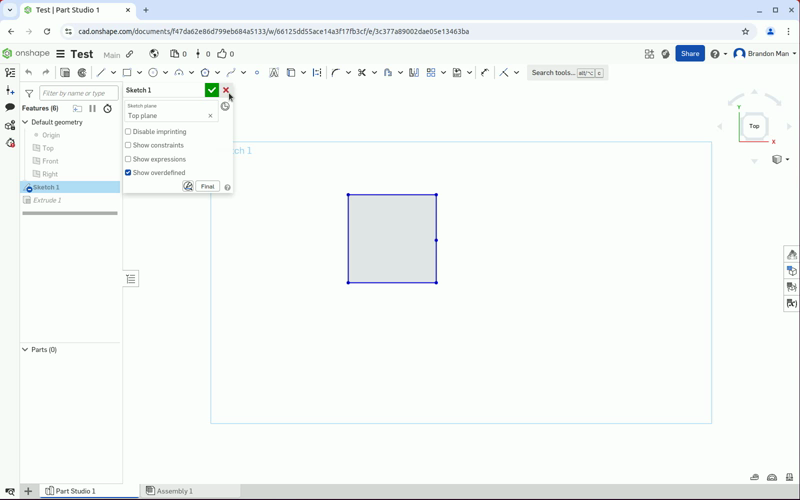
key(shift+s)
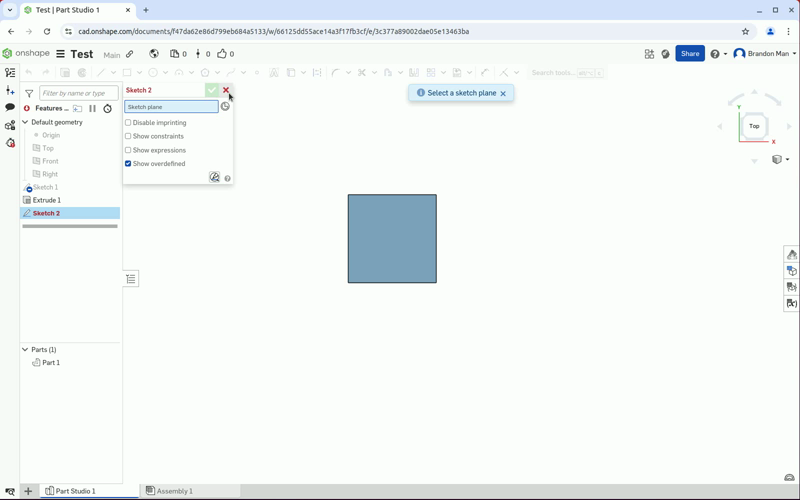
mouse_move(73, 150)
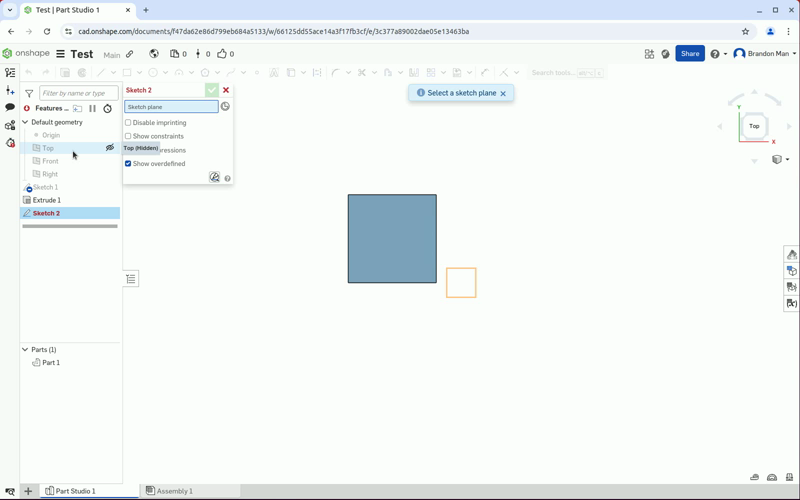
click(73, 150)
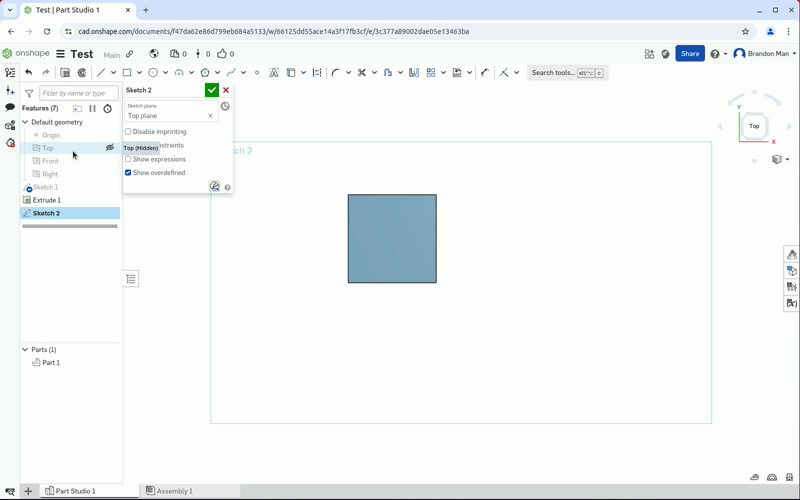
mouse_move(73, 352)
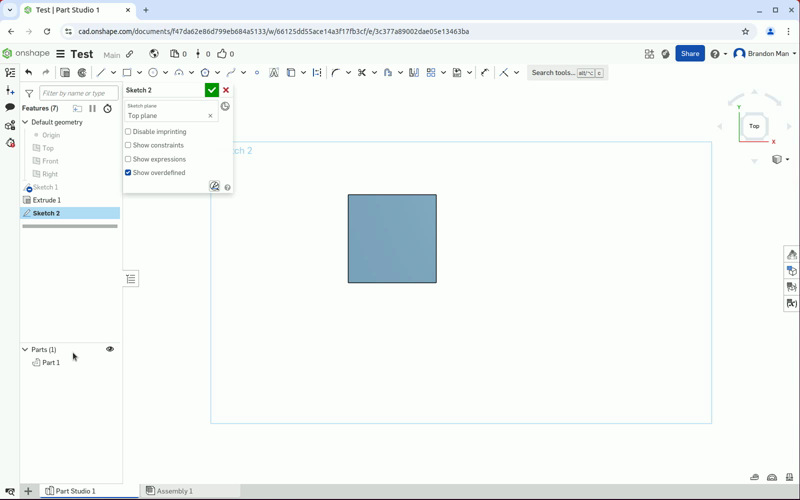
key(y)
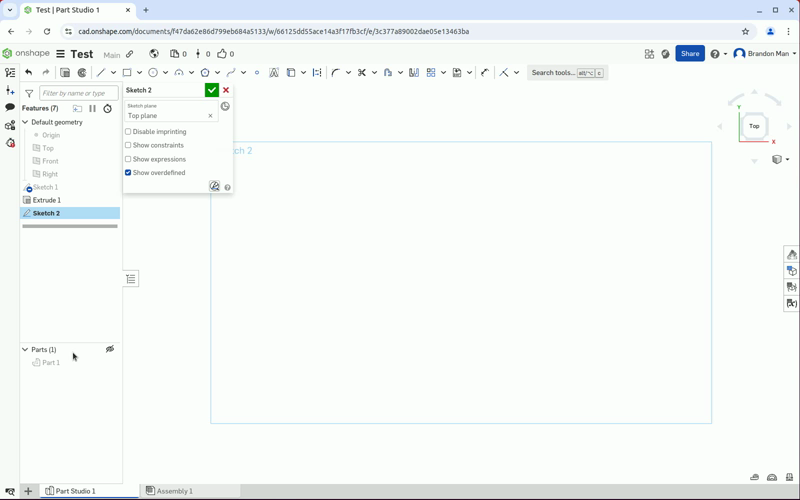
key(l)
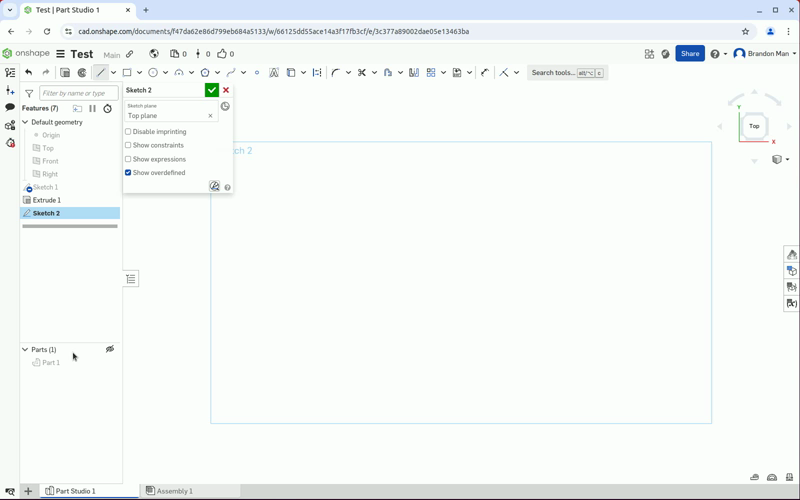
key_down(shift)
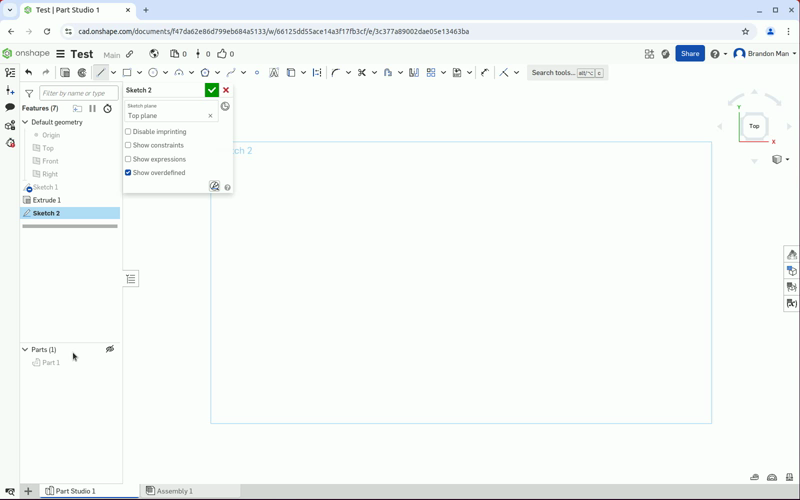
mouse_move(436, 282)
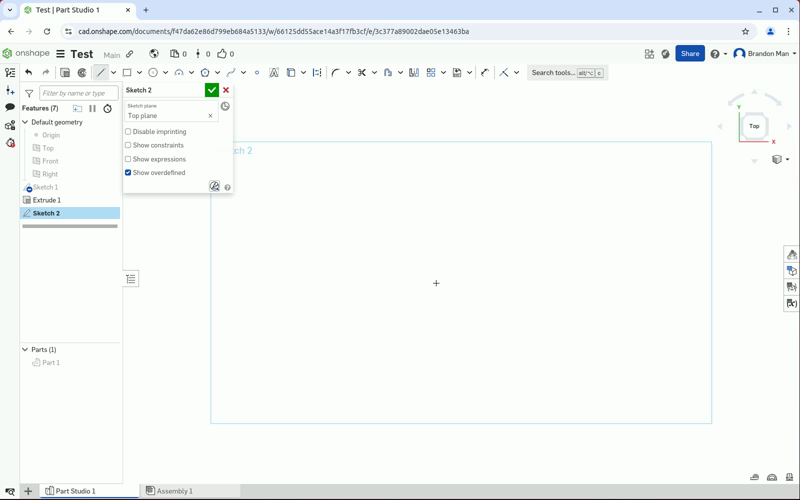
click(436, 282)
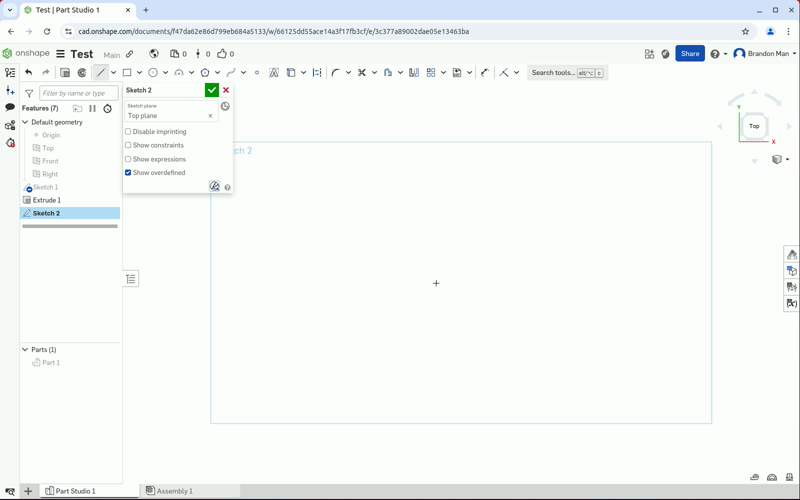
key_up(shift)
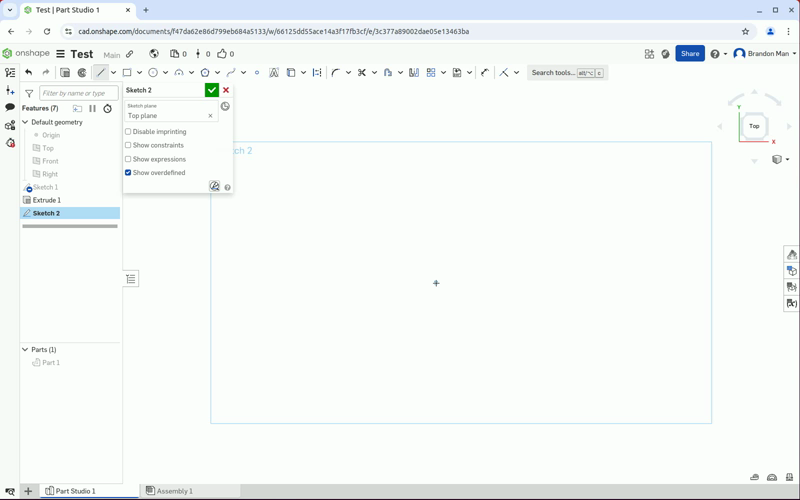
key_down(shift)
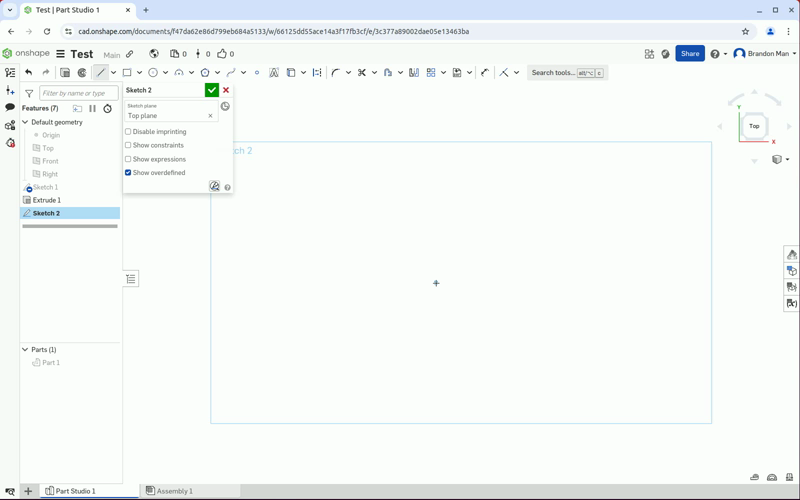
mouse_move(466, 282)
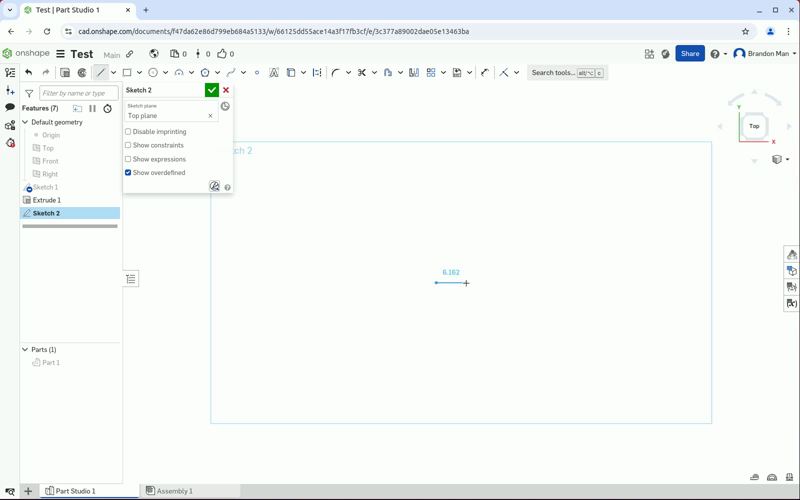
mouse_move(479, 282)
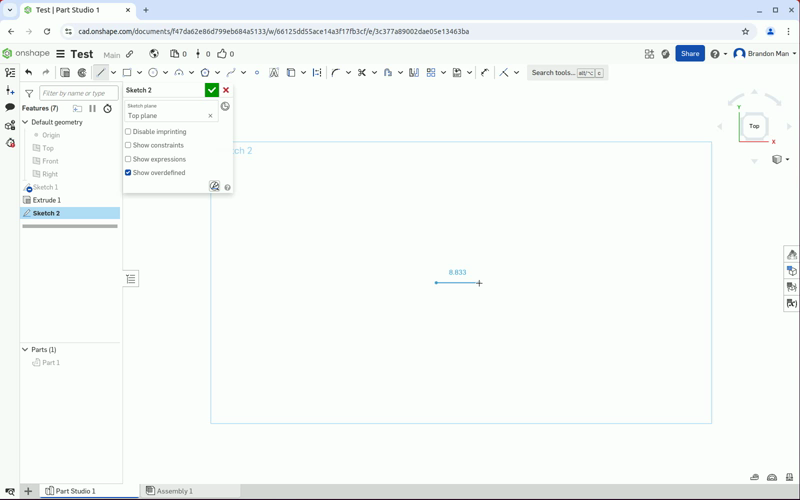
click(479, 282)
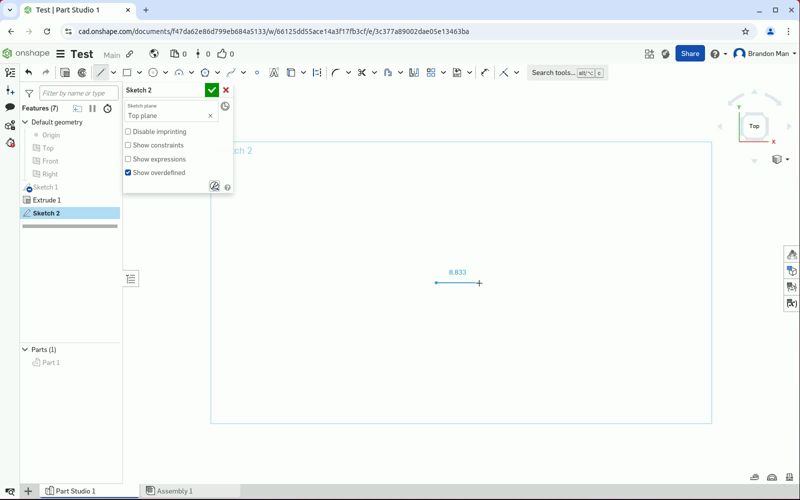
key_up(shift)
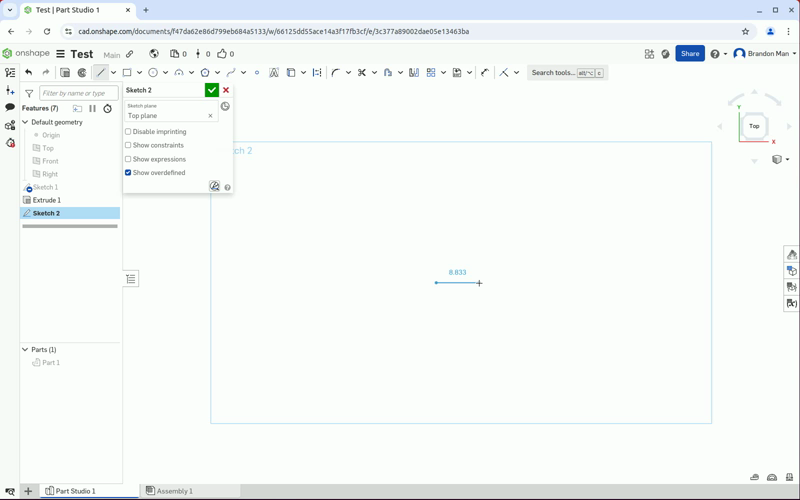
key_down(shift)
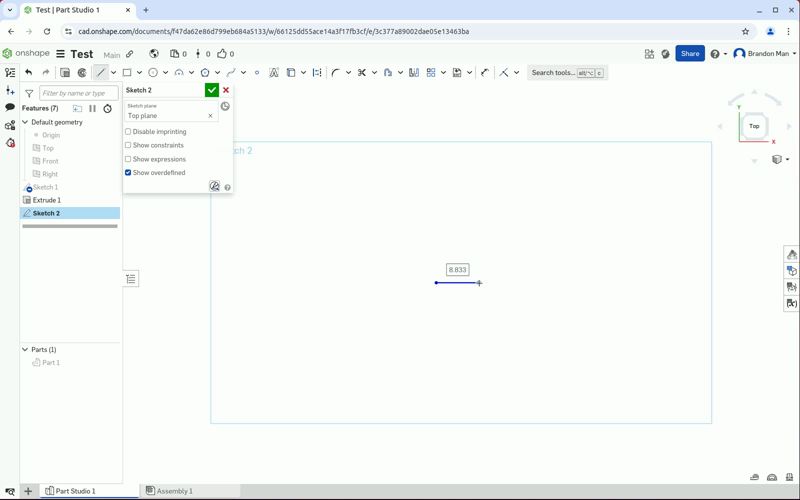
mouse_move(509, 282)
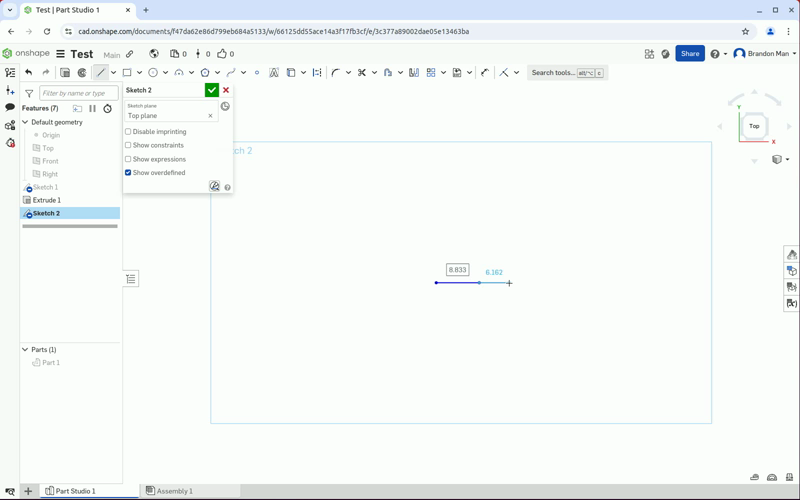
mouse_move(479, 261)
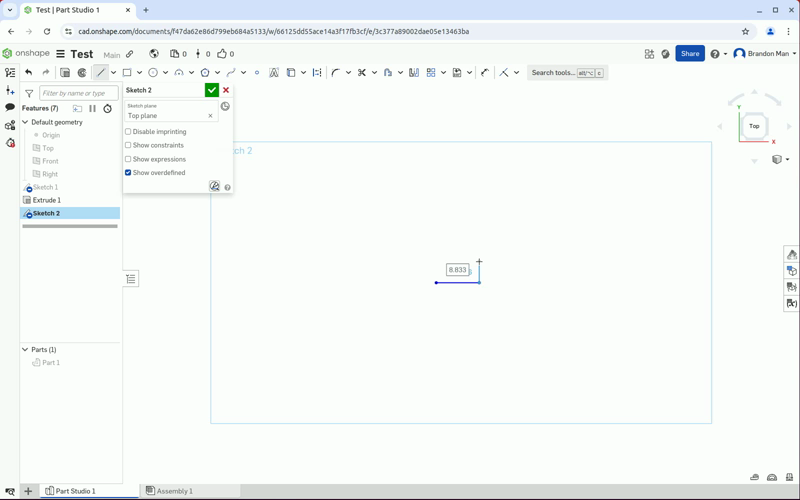
click(479, 261)
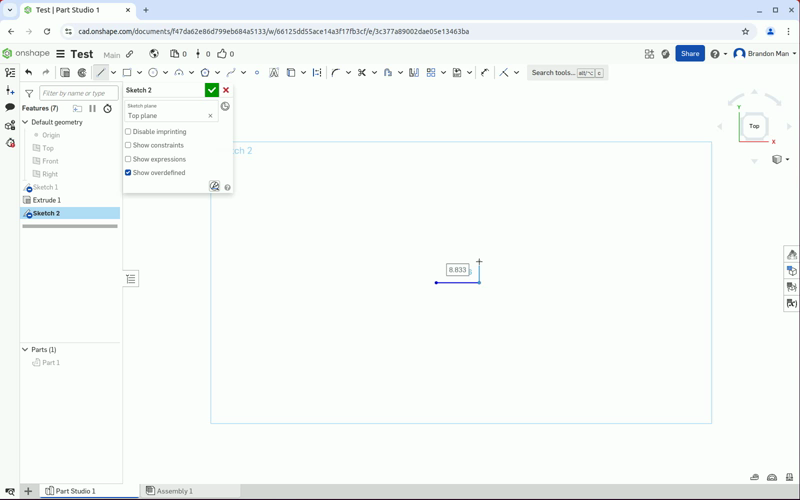
key_up(shift)
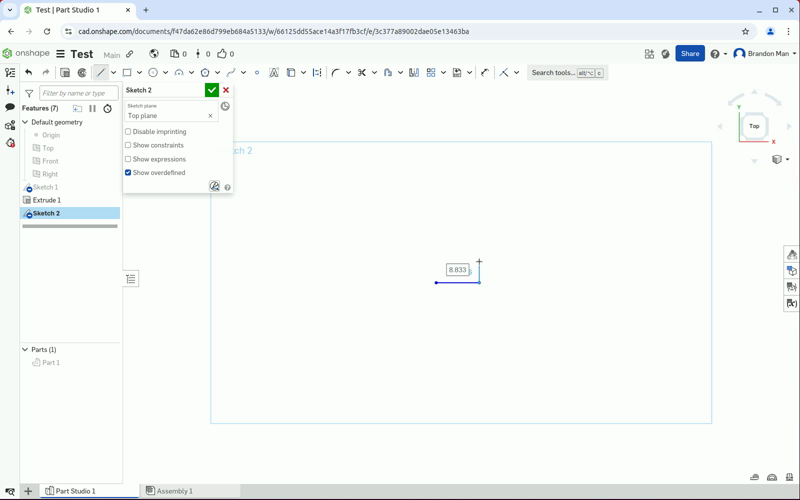
key_down(shift)
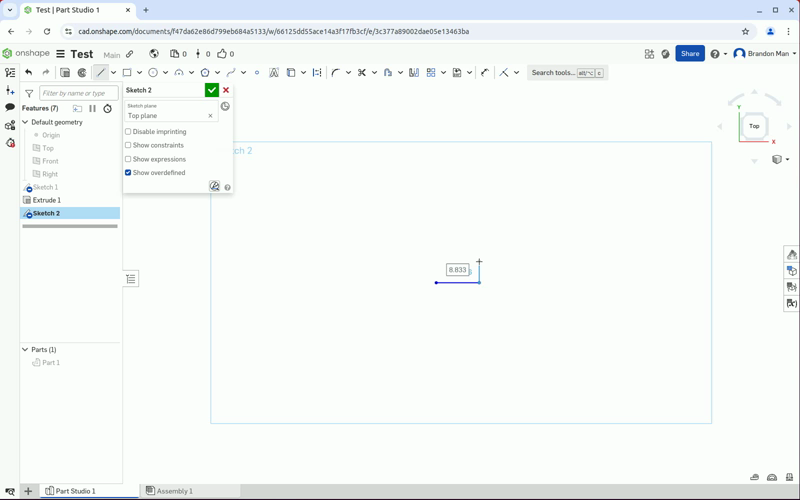
mouse_move(509, 261)
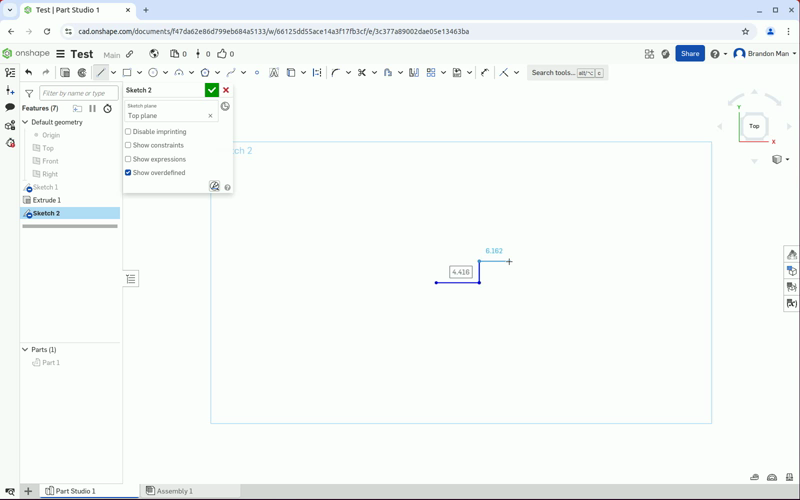
mouse_move(479, 240)
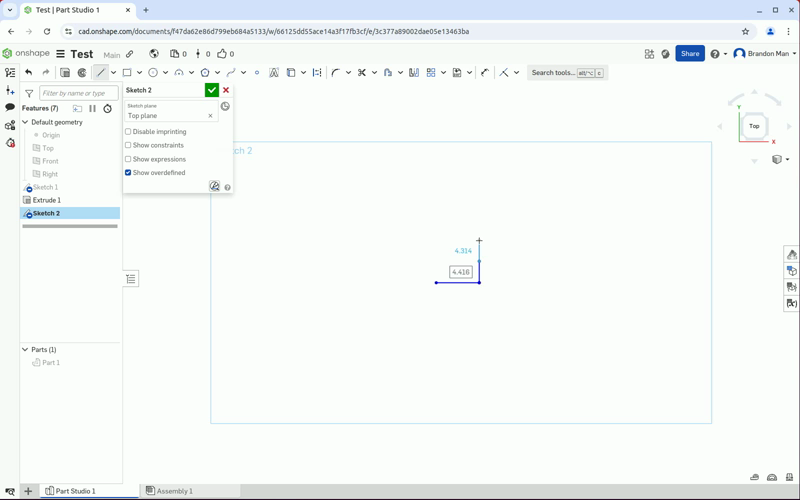
click(479, 240)
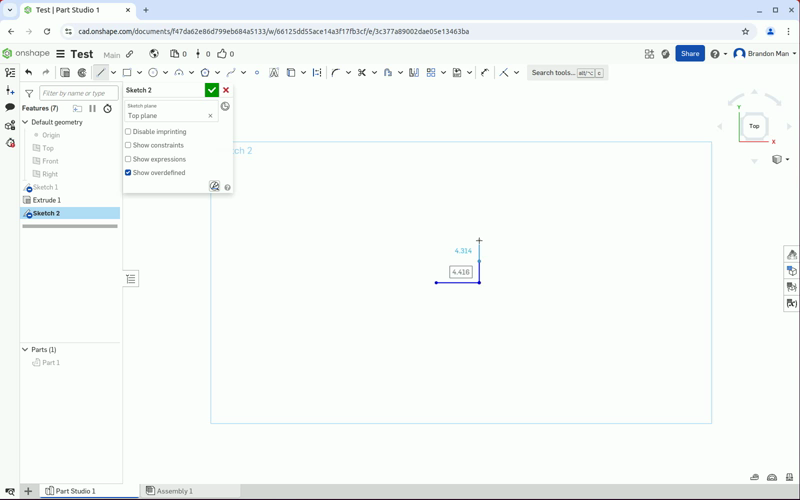
key_up(shift)
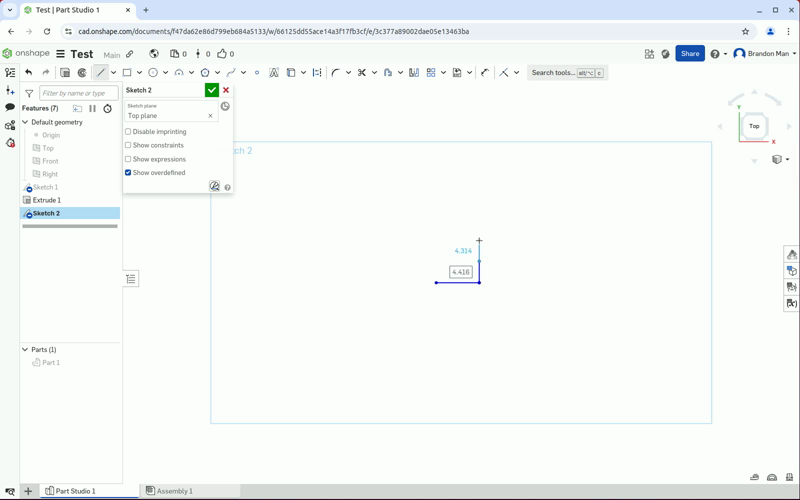
key_down(shift)
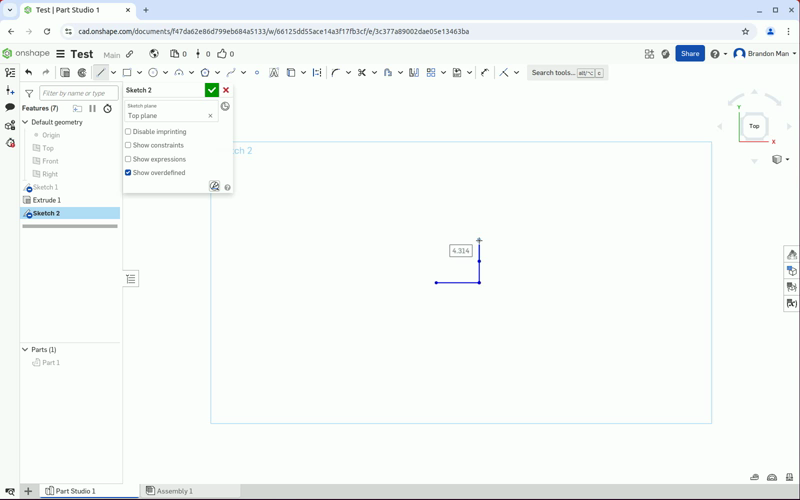
mouse_move(509, 240)
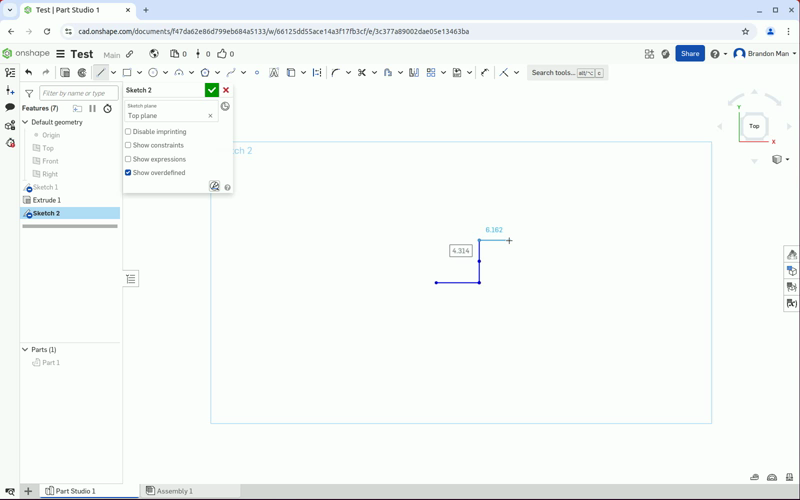
mouse_move(436, 240)
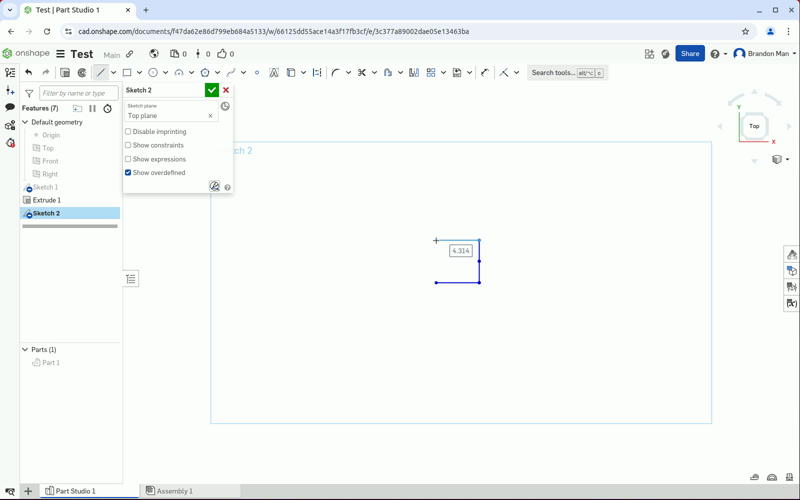
click(436, 240)
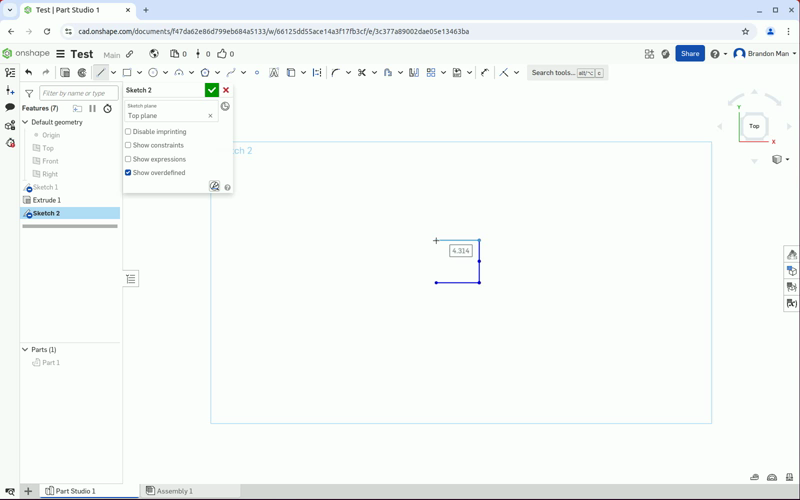
key_up(shift)
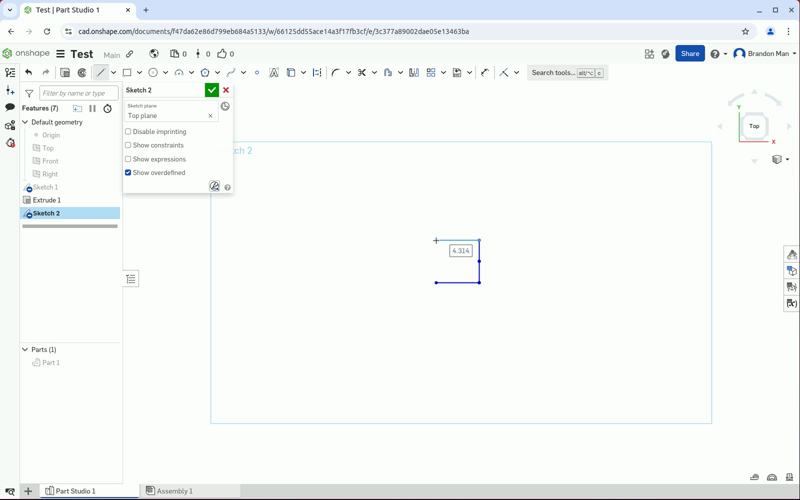
mouse_move(466, 240)
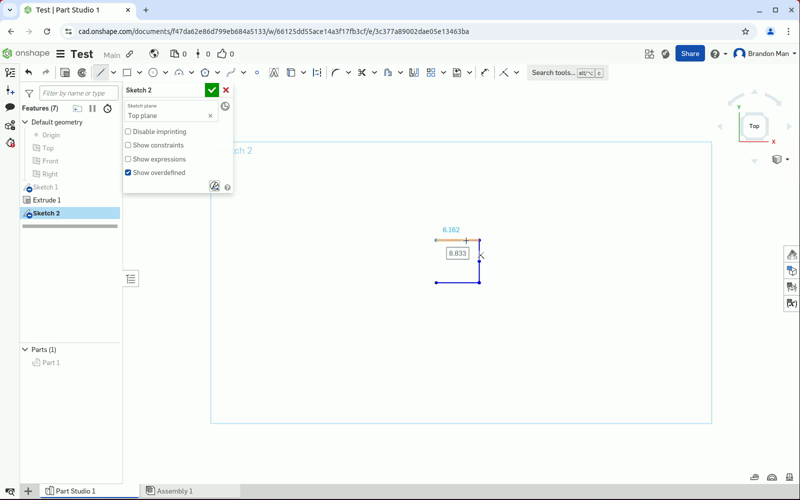
key_down(shift)
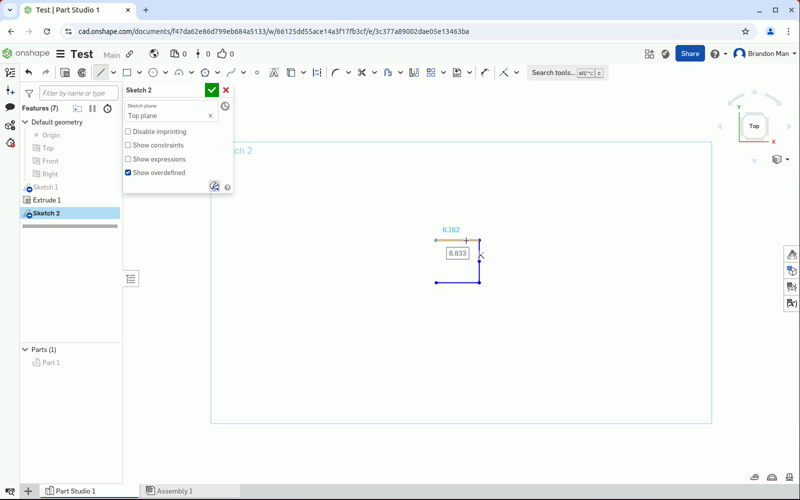
mouse_move(436, 282)
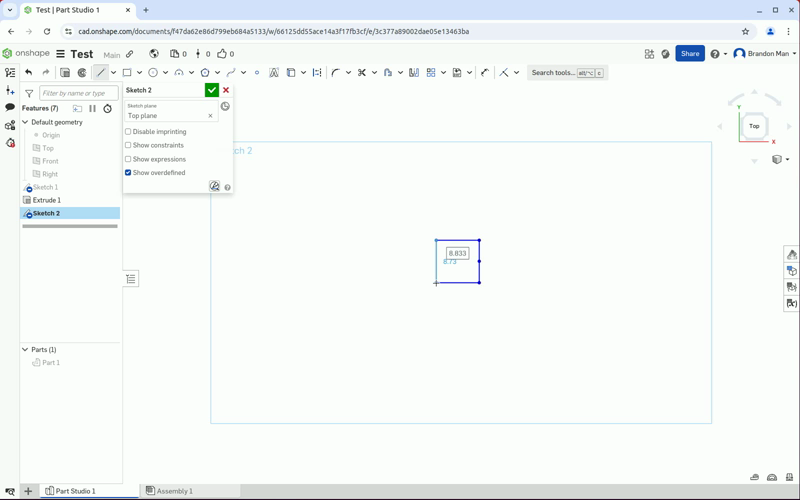
key_up(shift)
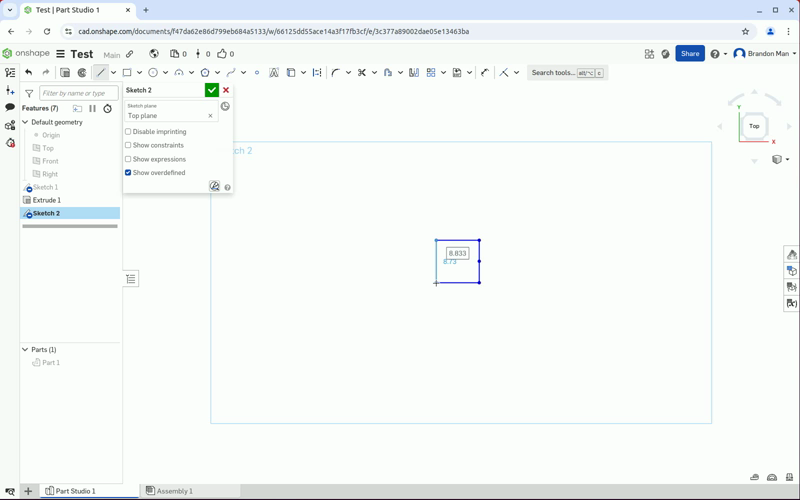
click(436, 282)
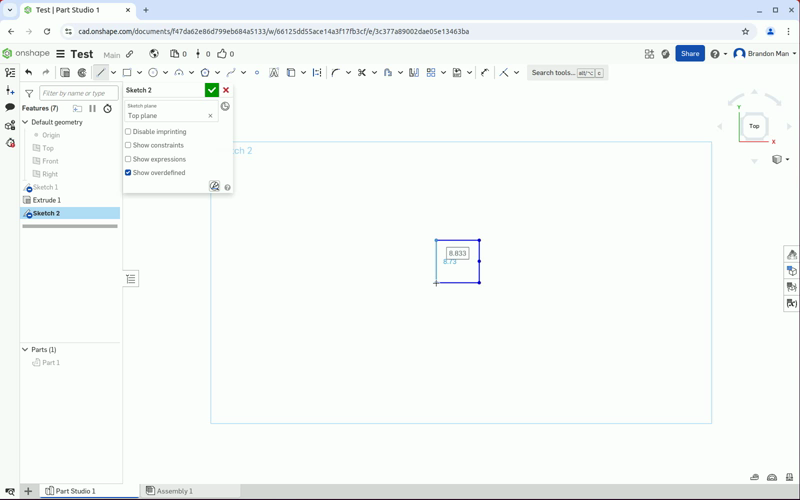
key(esc)
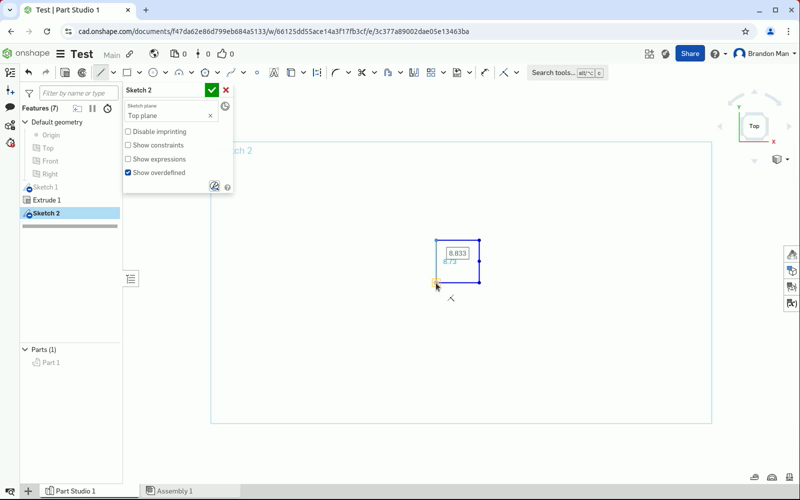
mouse_move(458, 278)
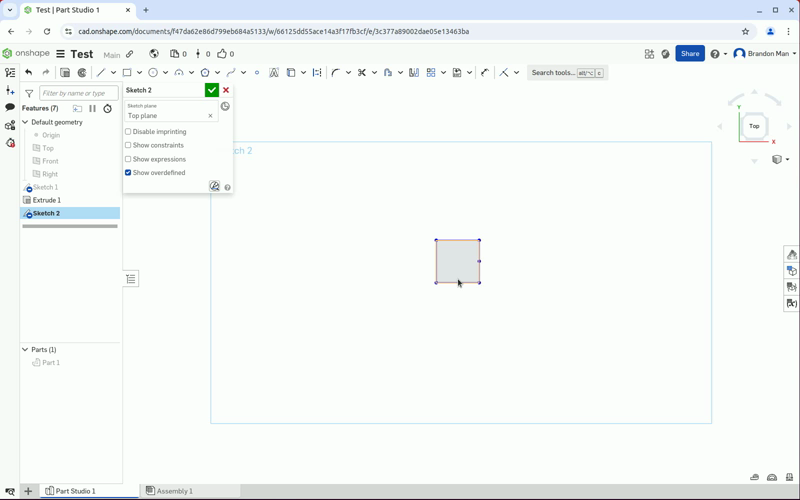
click(458, 278)
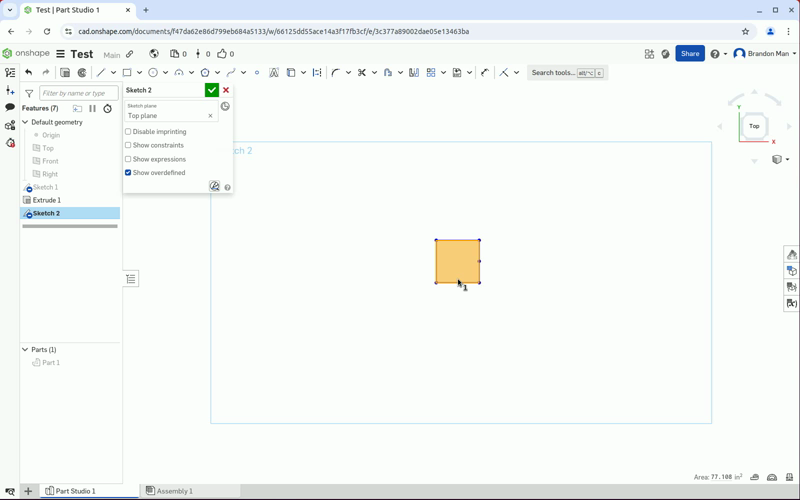
mouse_move(73, 352)
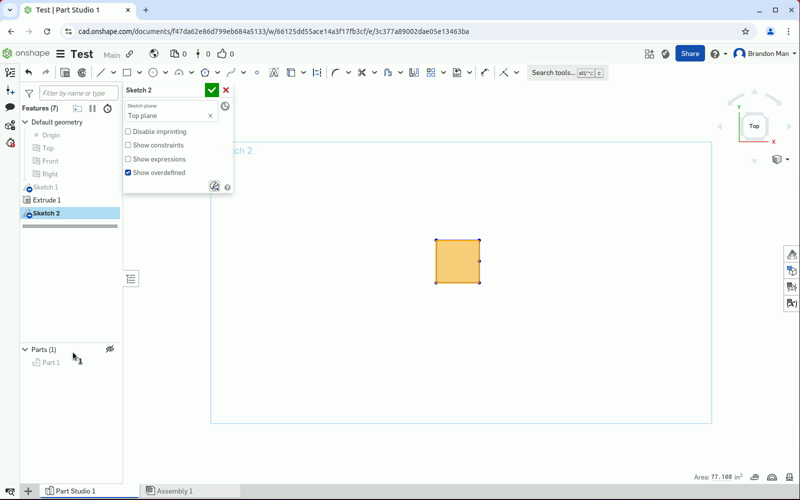
key(shift+y)
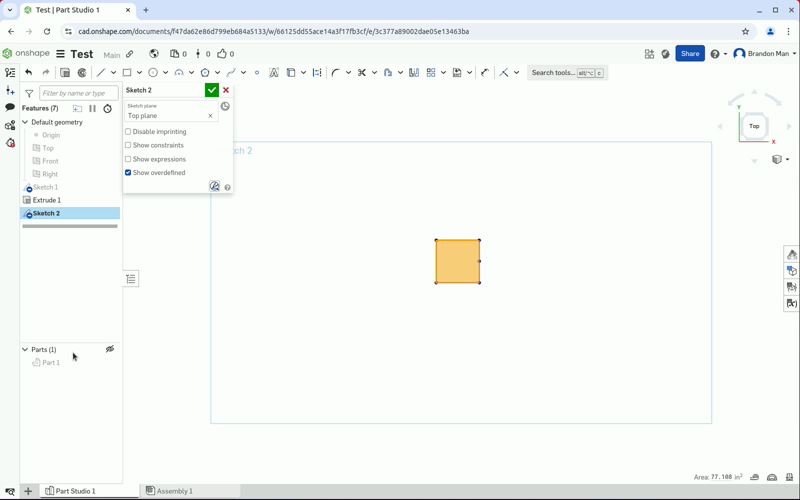
key(shift+e)
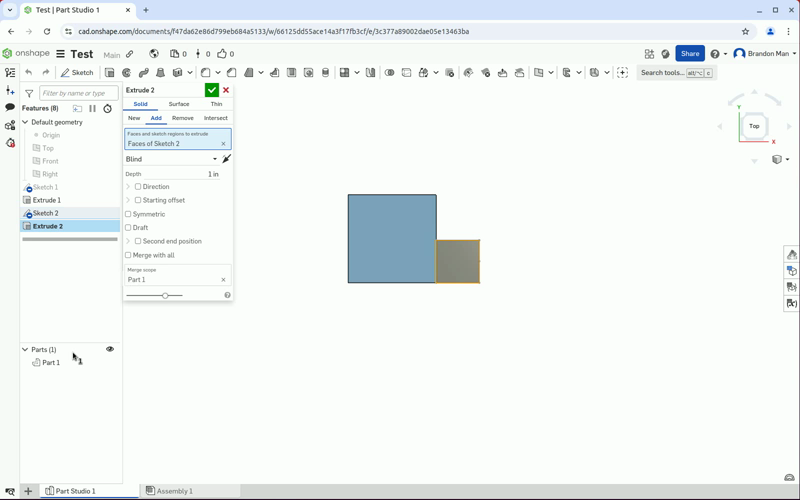
mouse_move(143, 106)
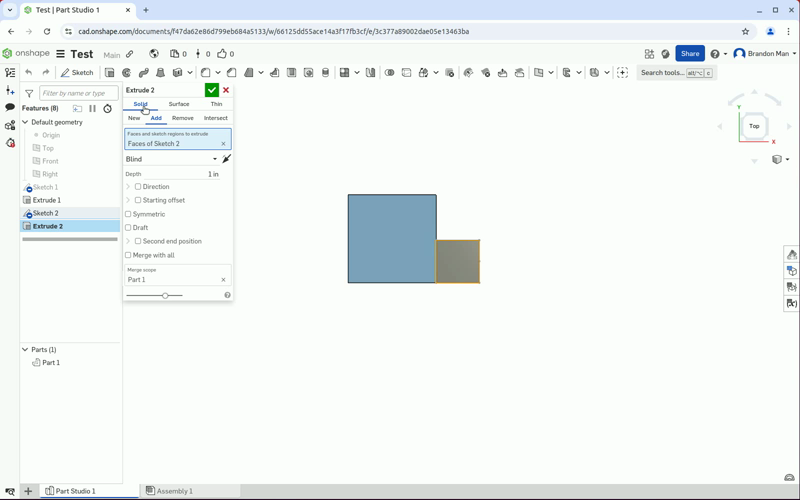
click(143, 106)
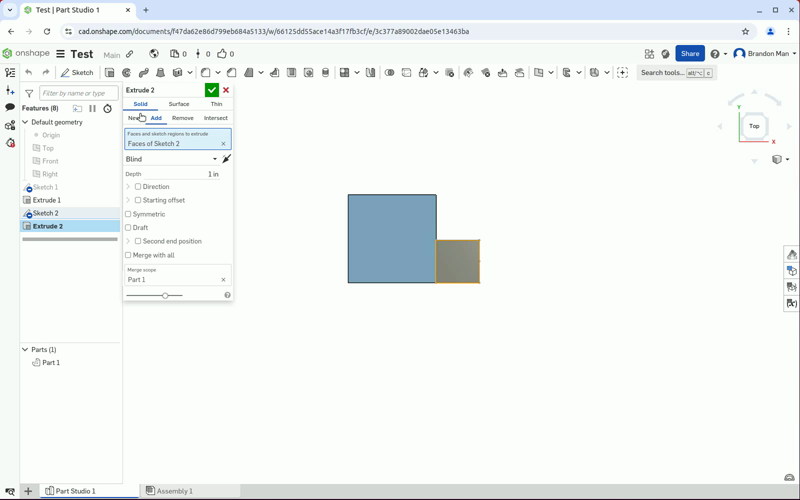
mouse_move(137, 120)
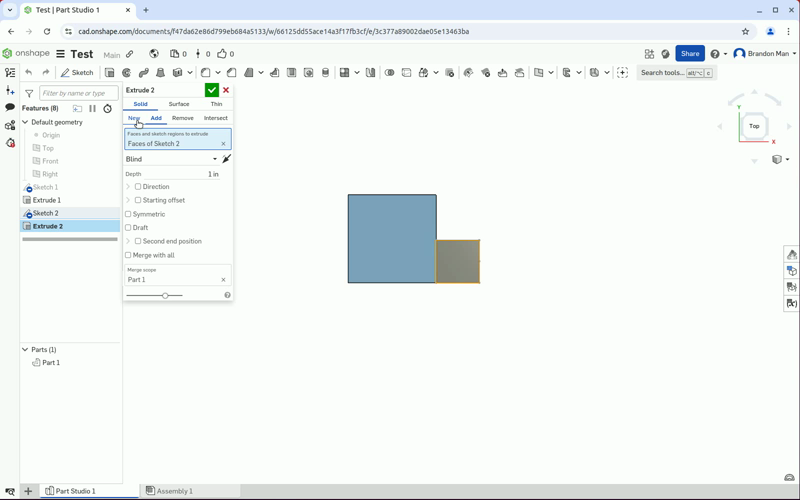
click(137, 120)
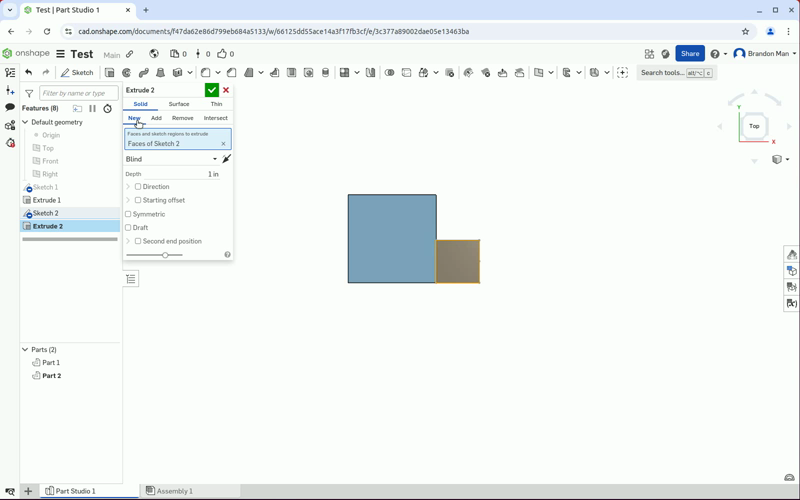
key(tab, 4)
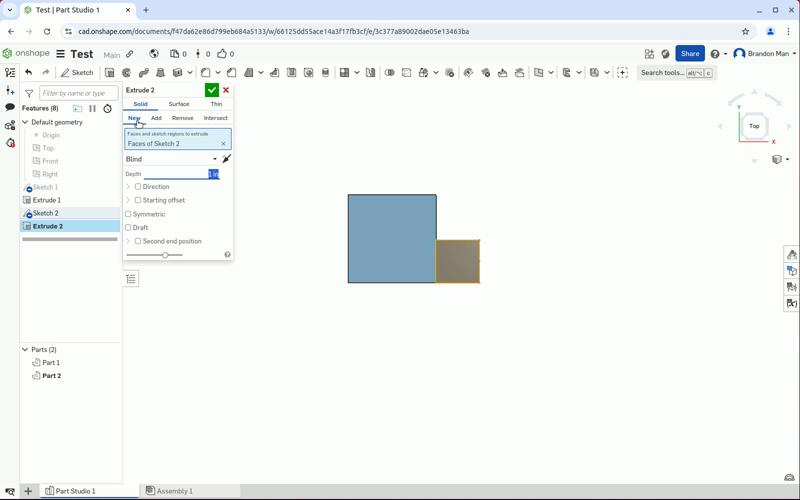
text(18.053)
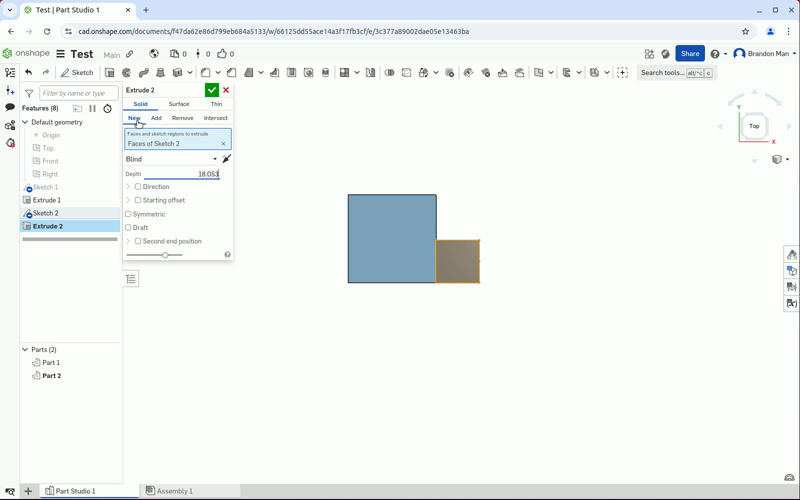
key(enter)
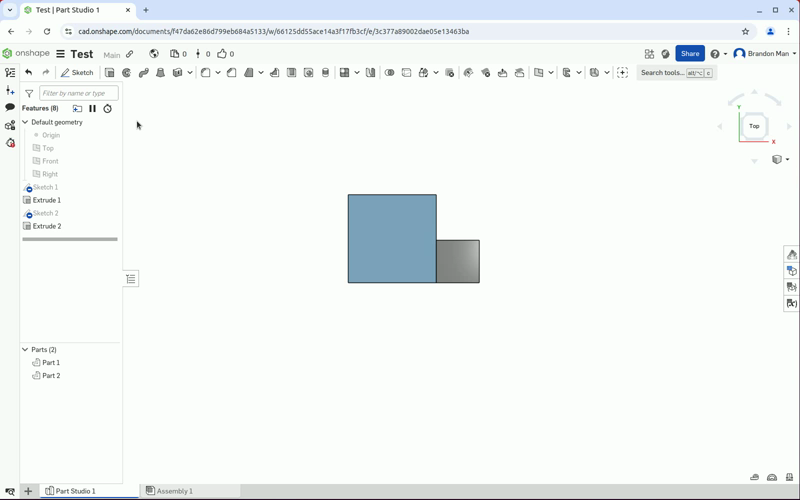
key(shift+h)
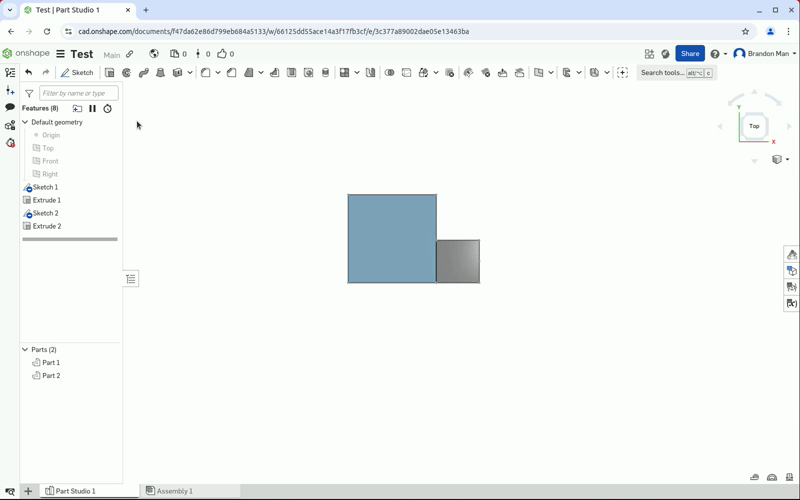
key(shift+h)
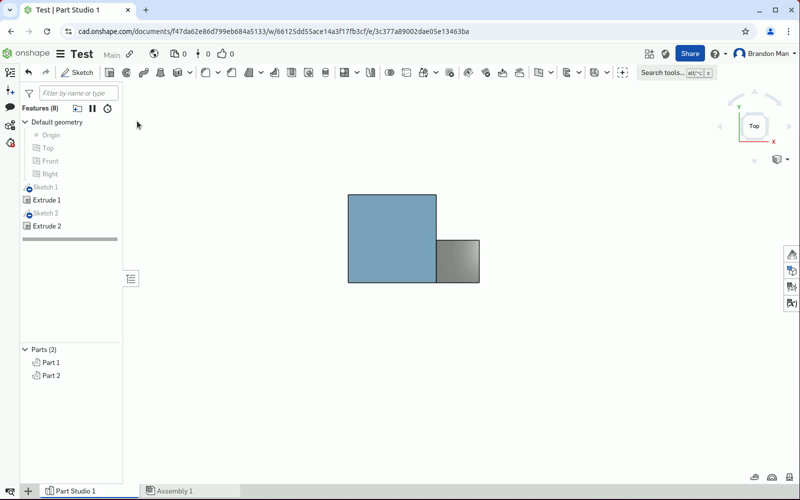
mouse_move(73, 189)
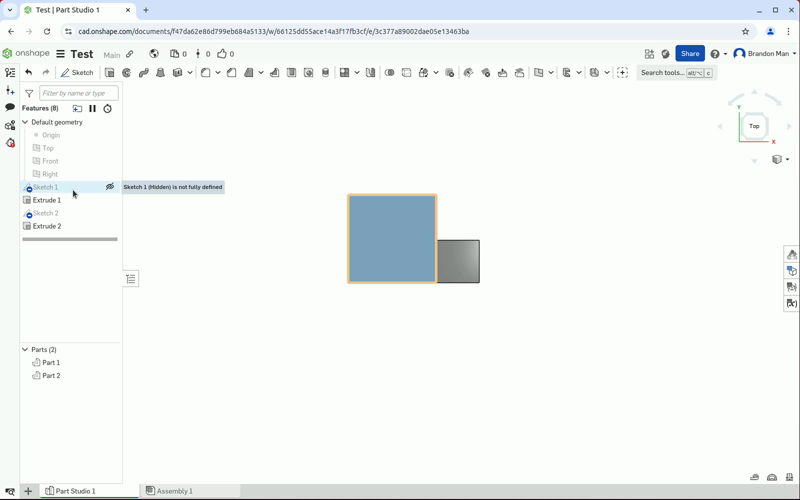
click(73, 189)
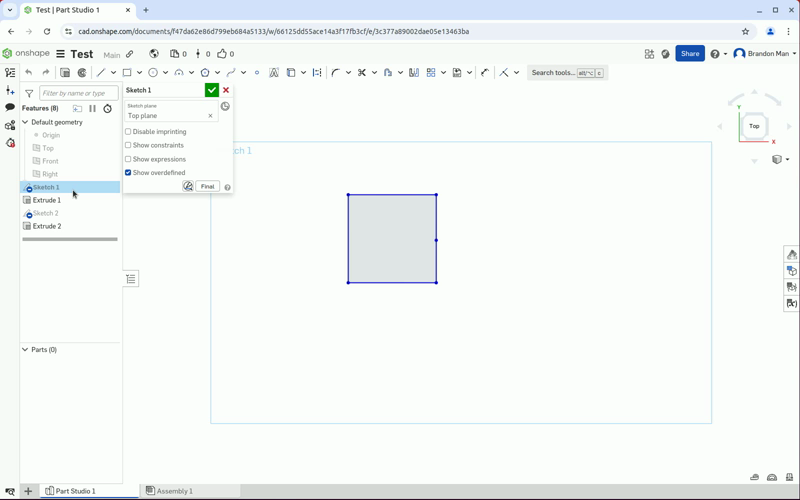
mouse_move(229, 92)
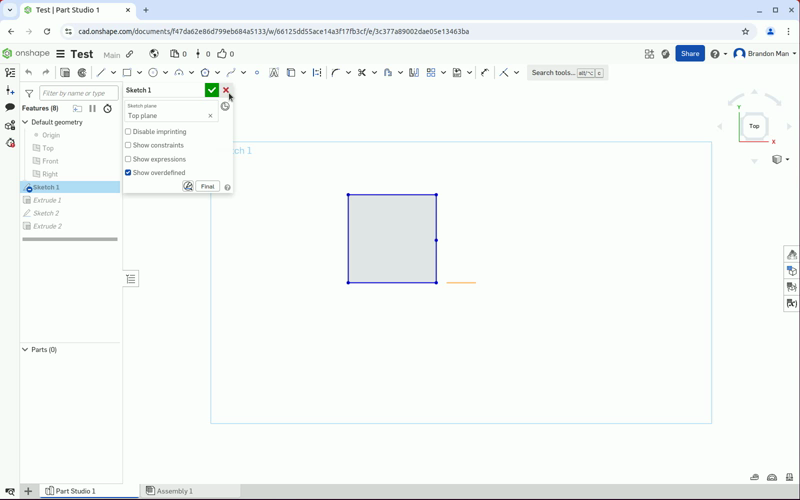
click(229, 92)
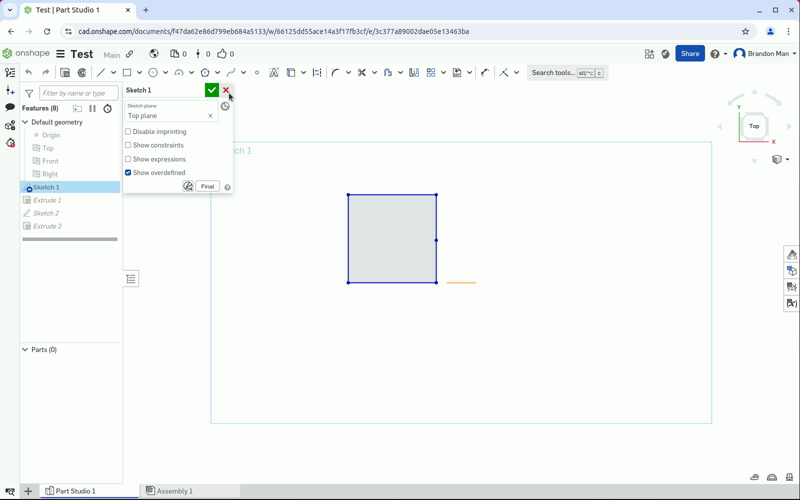
key(shift+s)
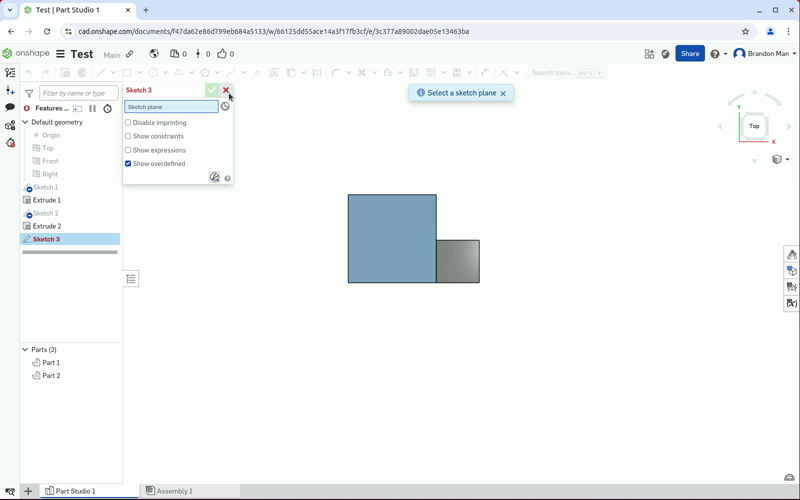
mouse_move(73, 150)
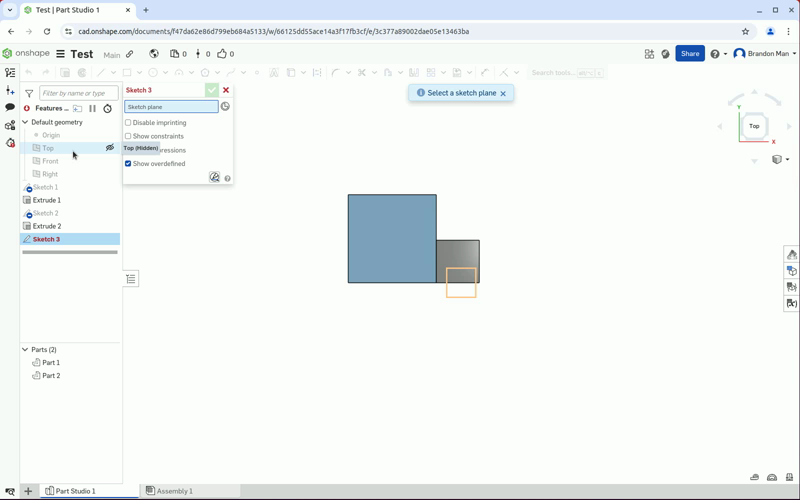
click(73, 150)
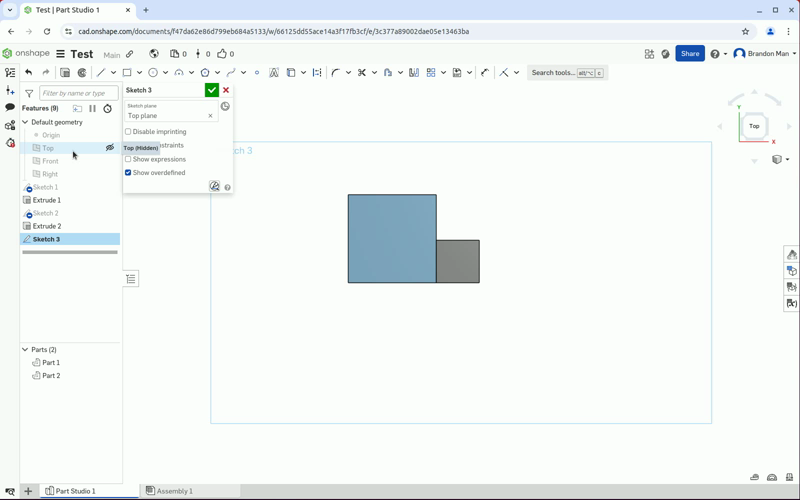
mouse_move(73, 352)
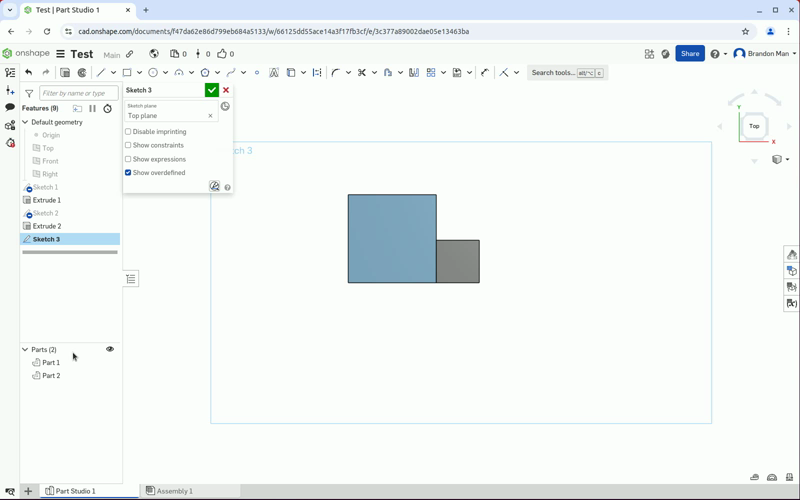
key(y)
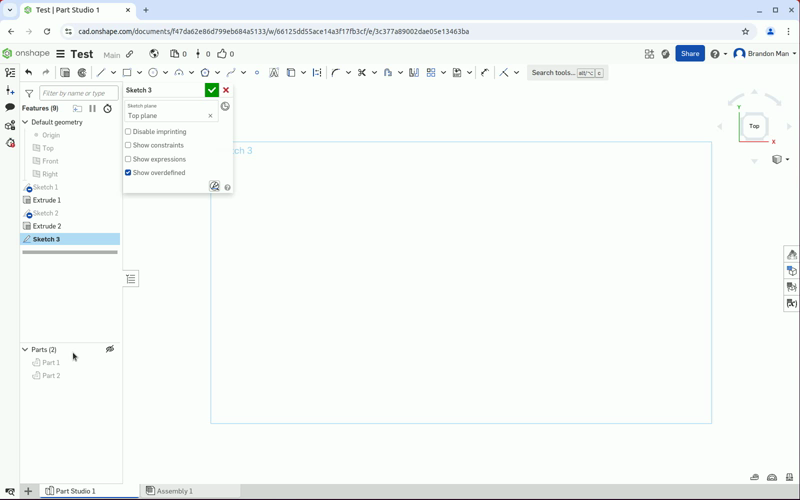
key(l)
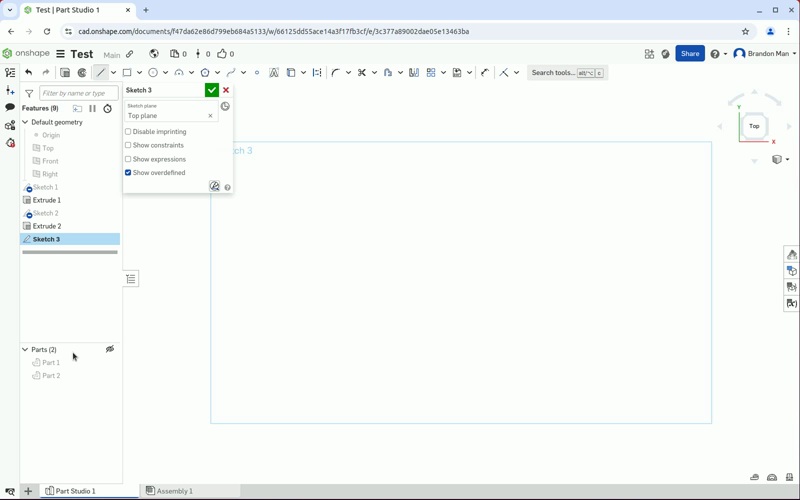
key_down(shift)
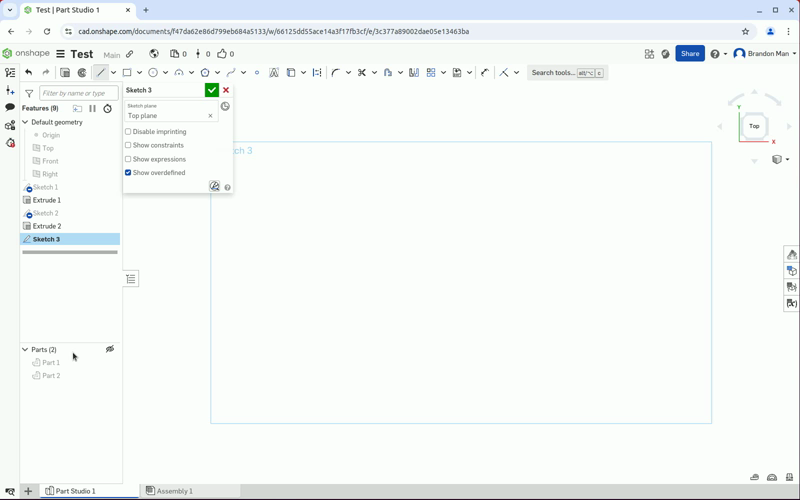
mouse_move(478, 282)
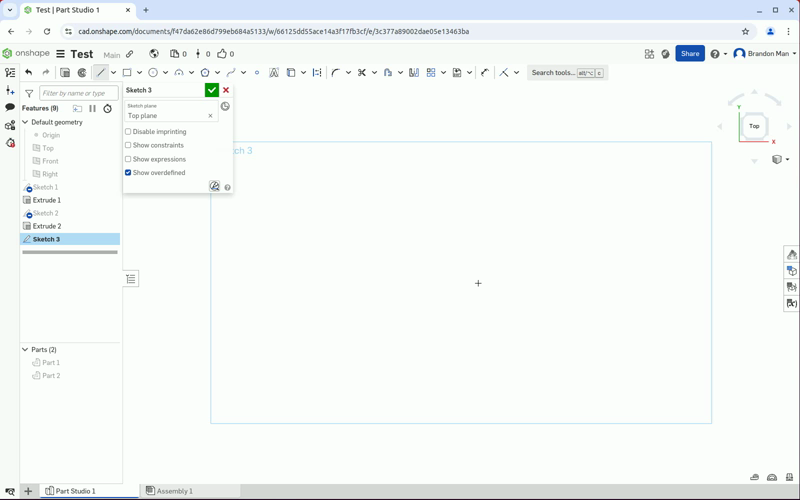
click(478, 282)
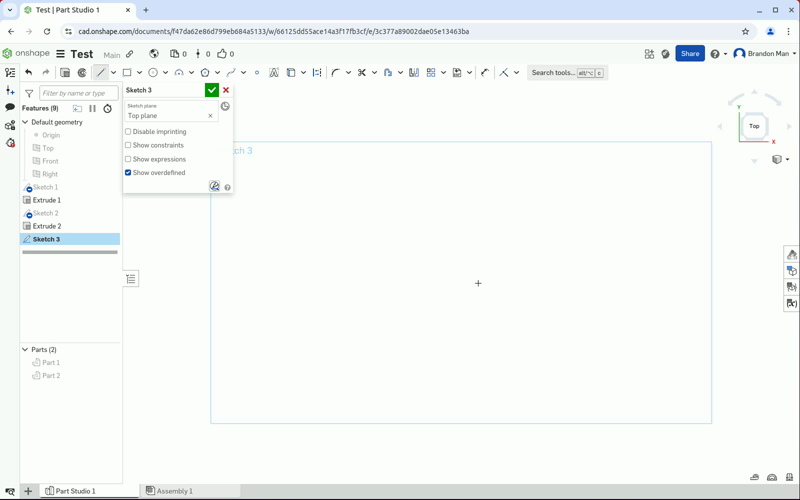
key_up(shift)
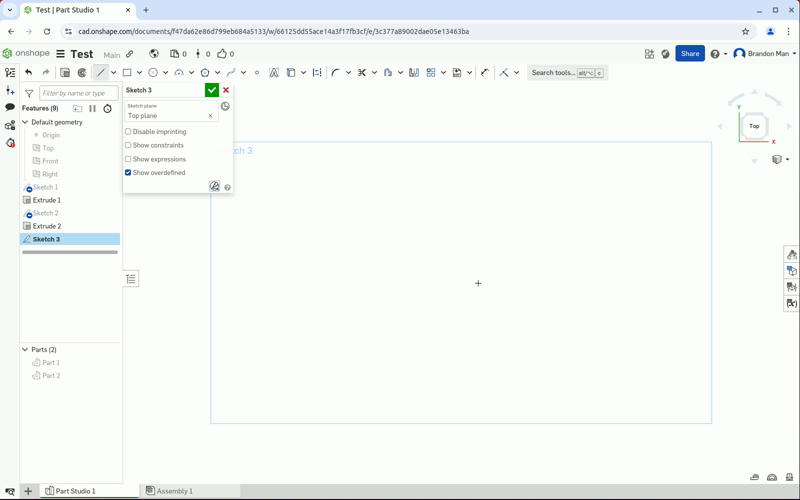
key_down(shift)
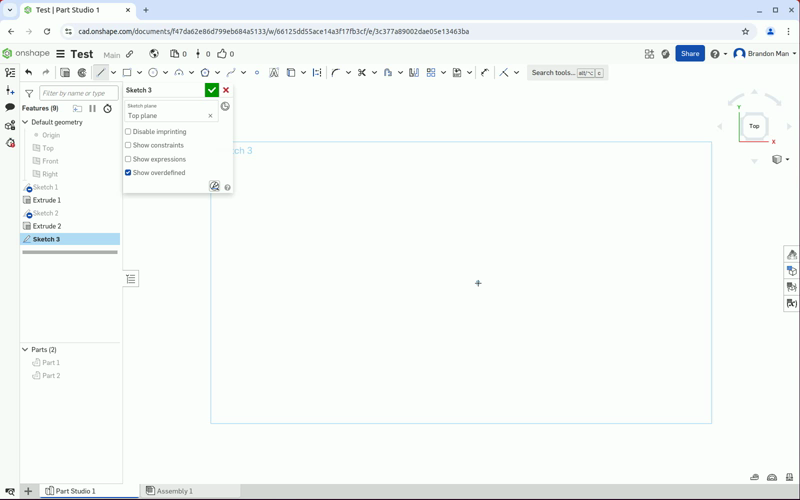
mouse_move(508, 282)
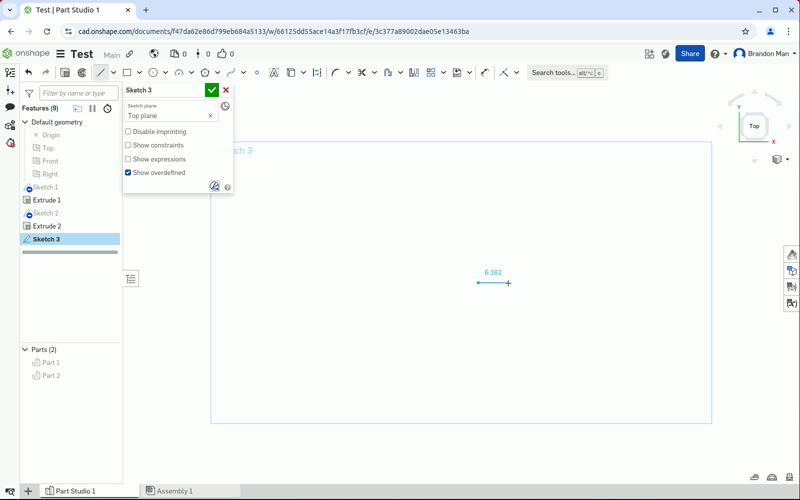
mouse_move(514, 282)
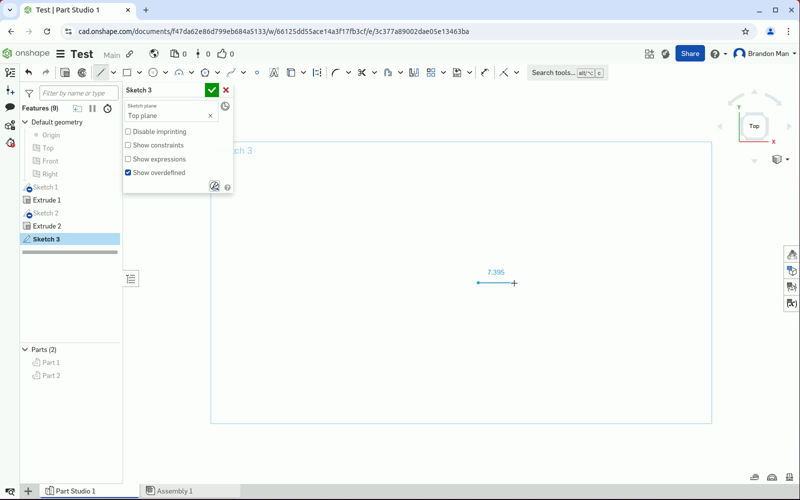
click(514, 282)
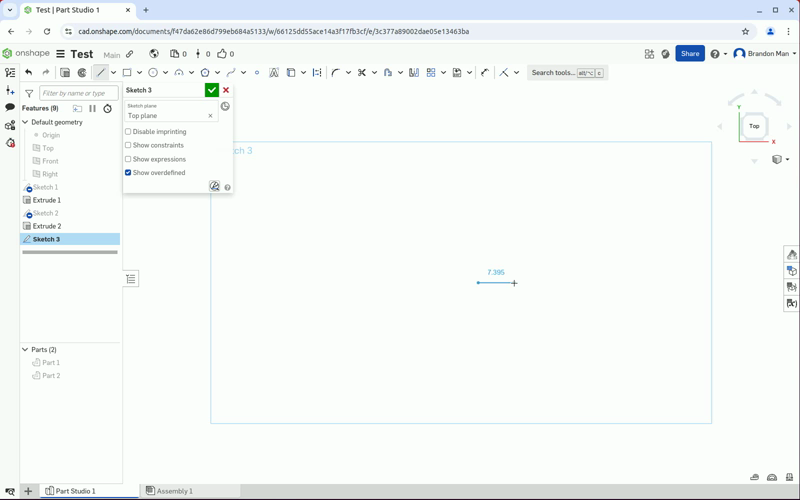
key_up(shift)
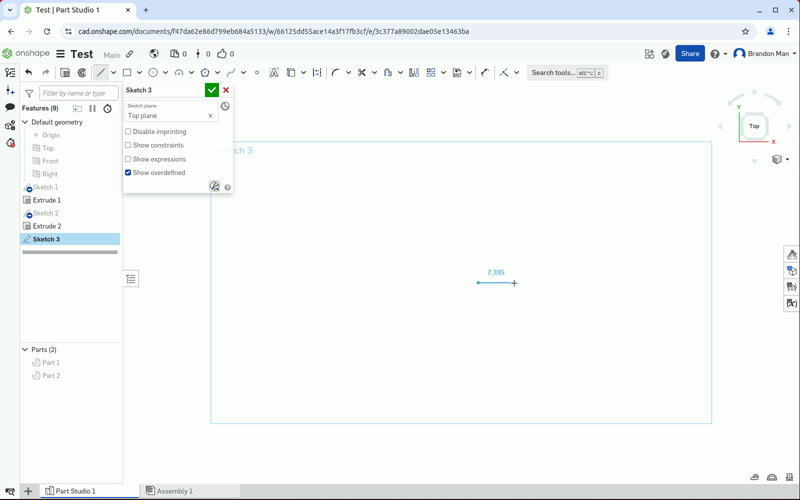
key_down(shift)
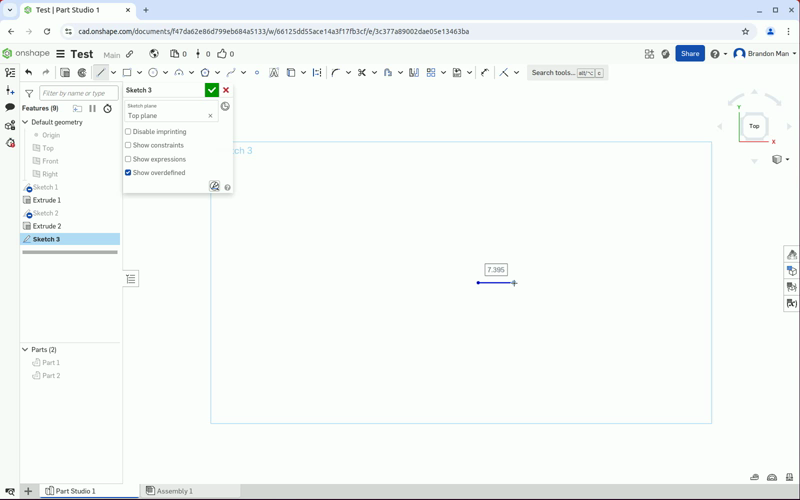
mouse_move(544, 282)
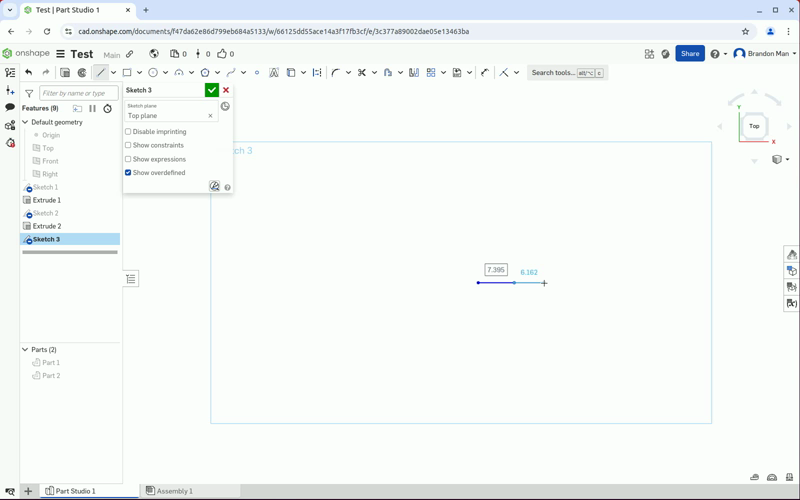
mouse_move(514, 261)
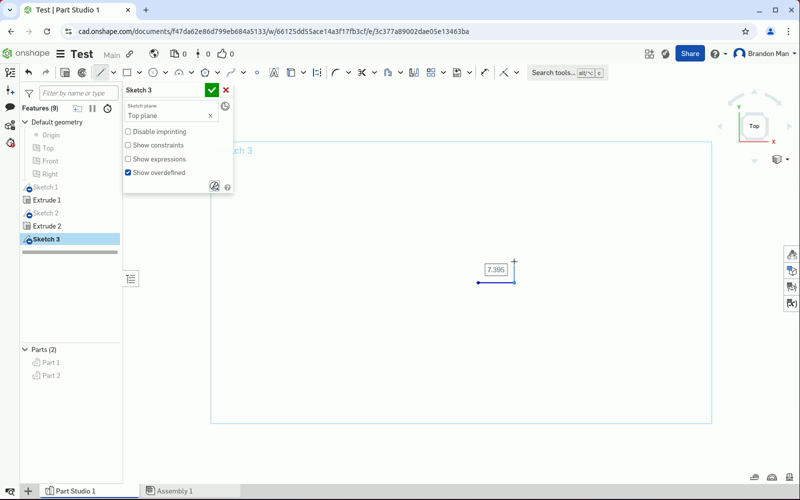
click(514, 261)
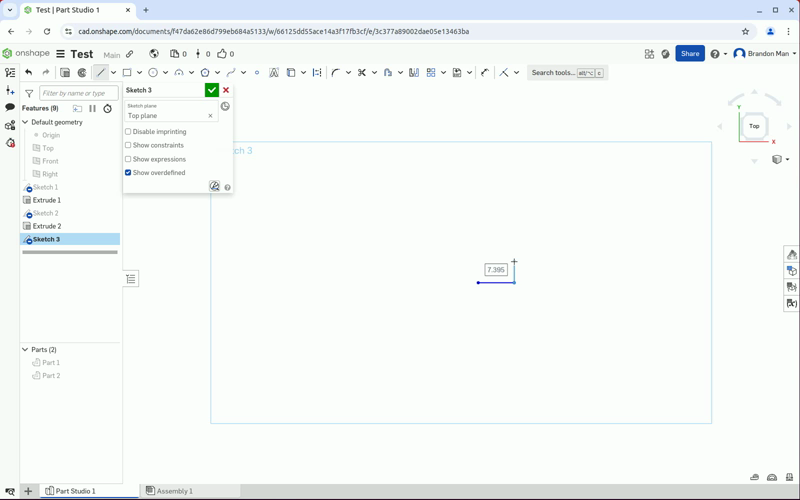
key_up(shift)
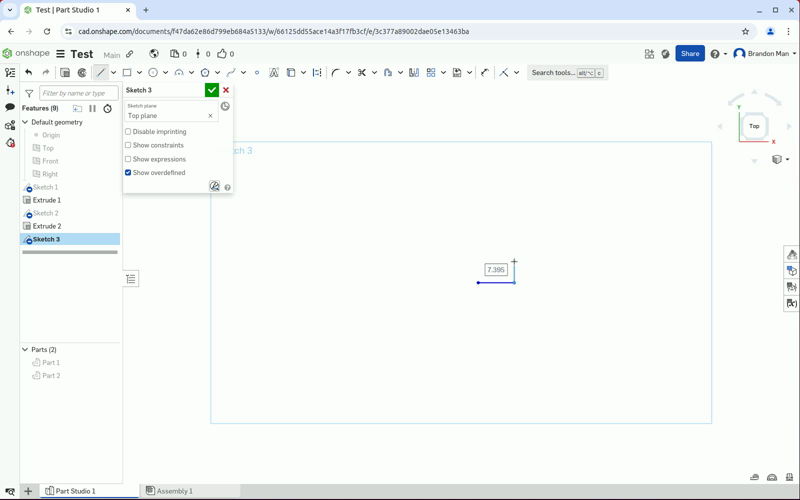
key_down(shift)
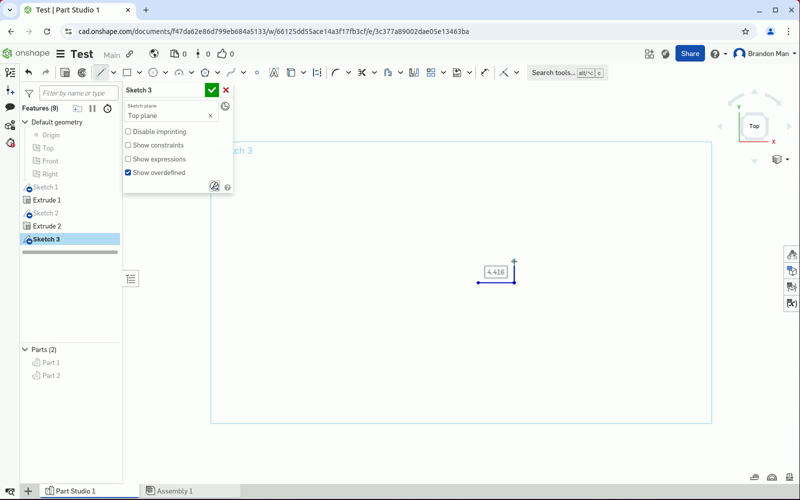
mouse_move(544, 261)
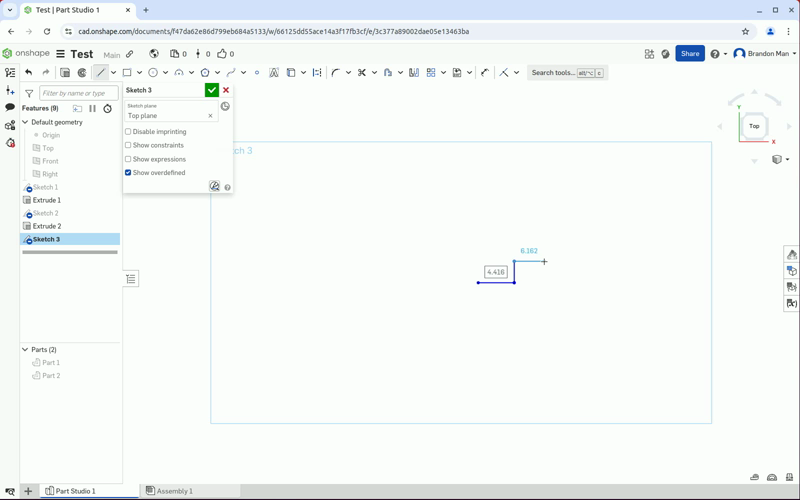
mouse_move(478, 261)
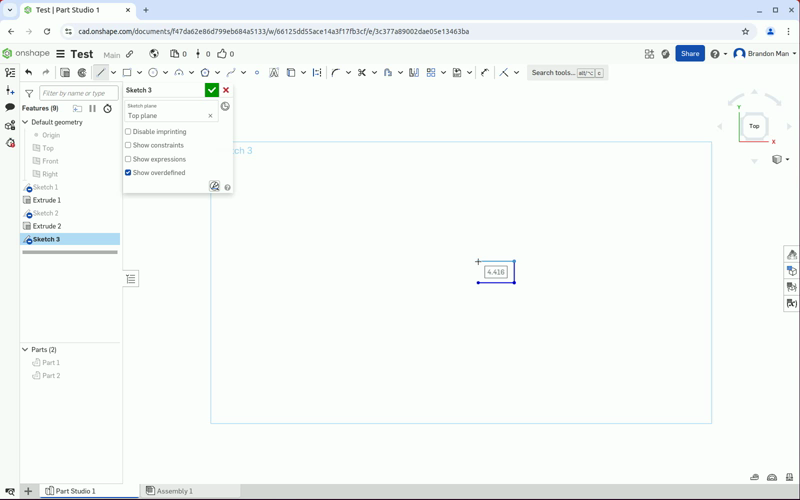
click(478, 261)
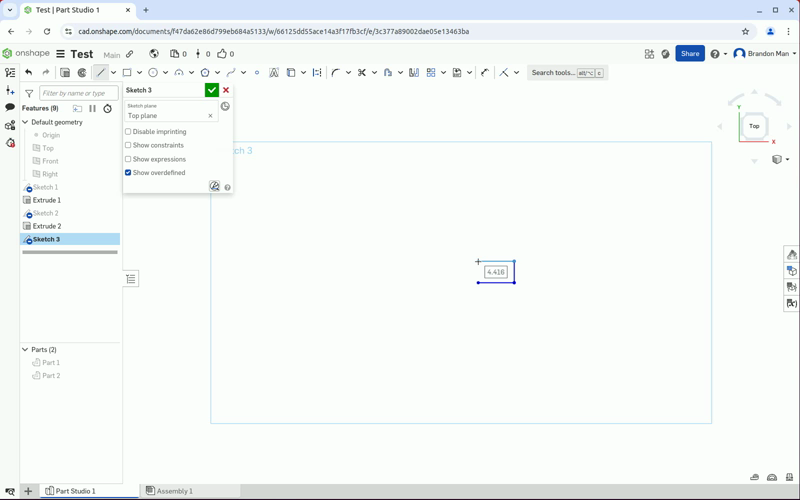
key_up(shift)
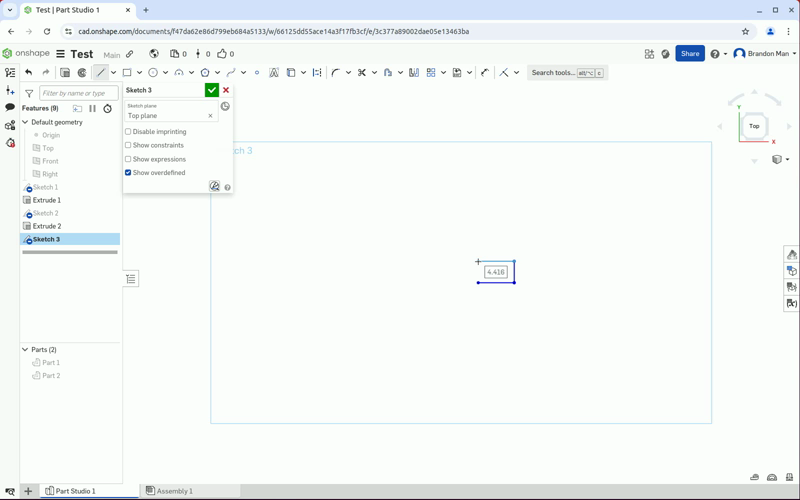
mouse_move(508, 261)
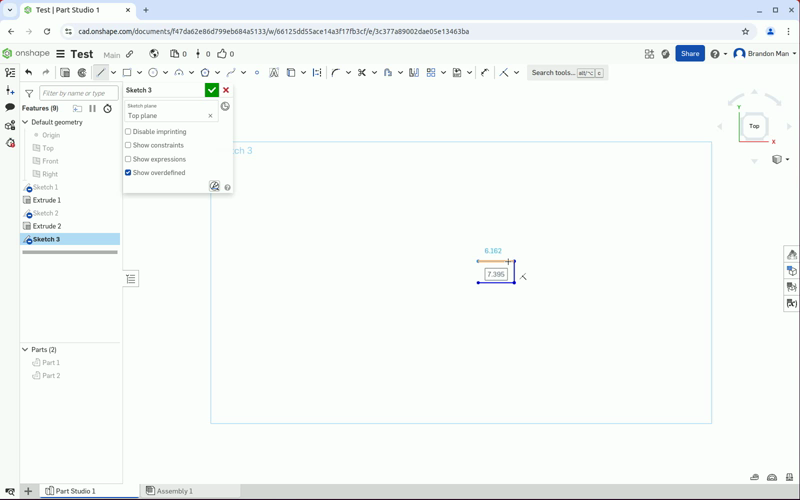
key_down(shift)
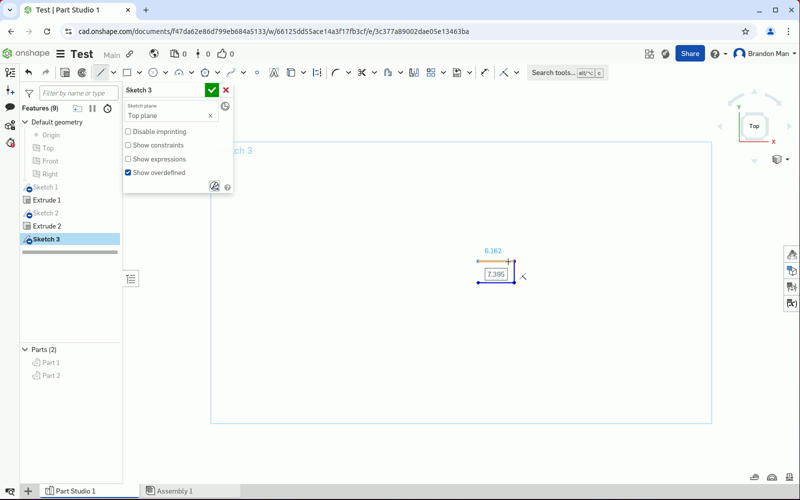
mouse_move(478, 282)
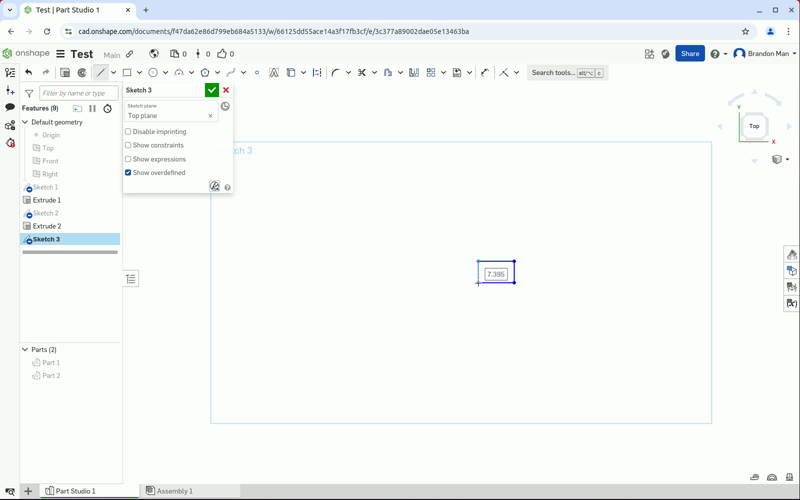
key_up(shift)
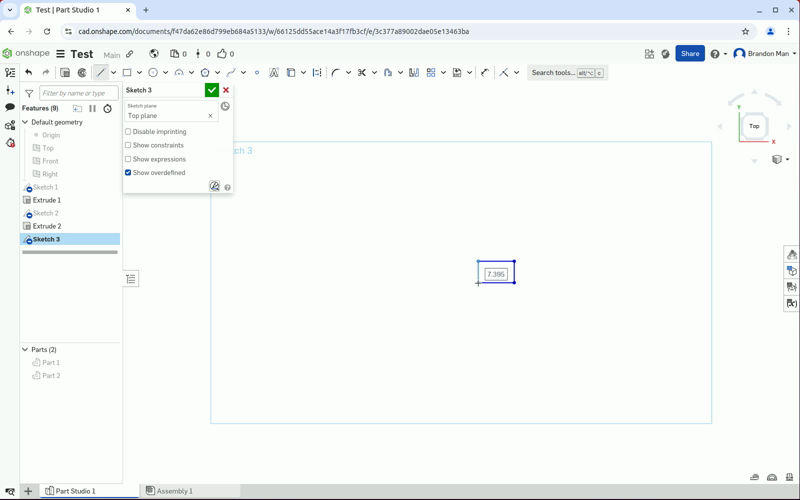
click(478, 282)
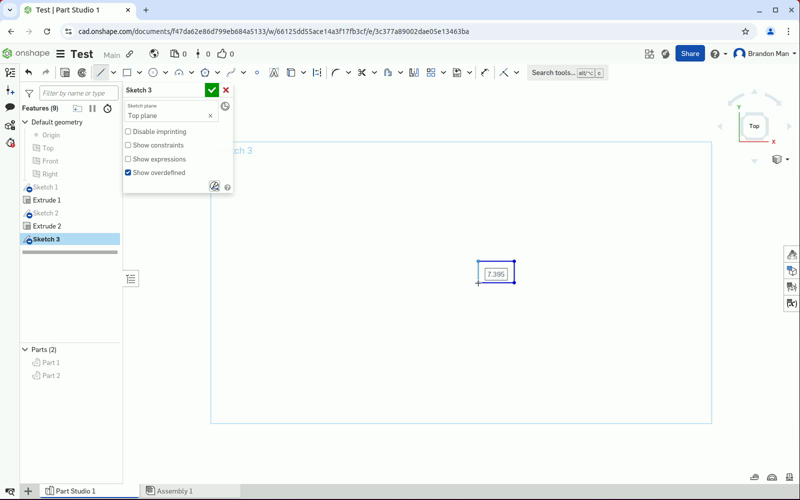
key(esc)
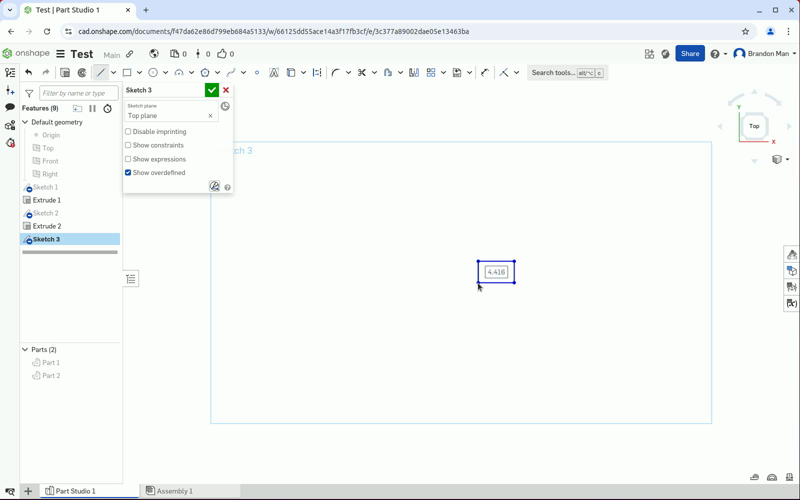
mouse_move(482, 268)
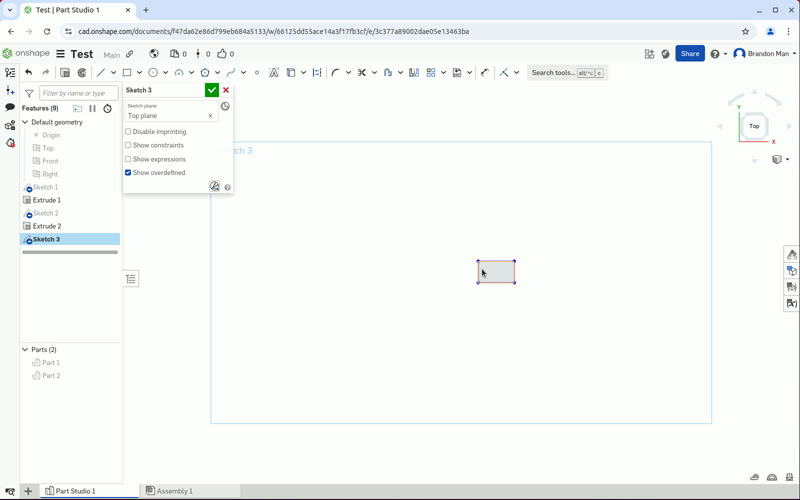
scroll(6)
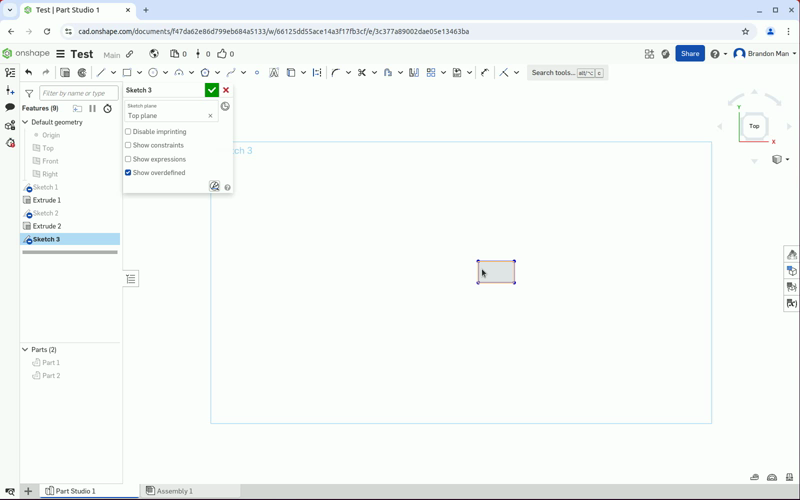
scroll(6)
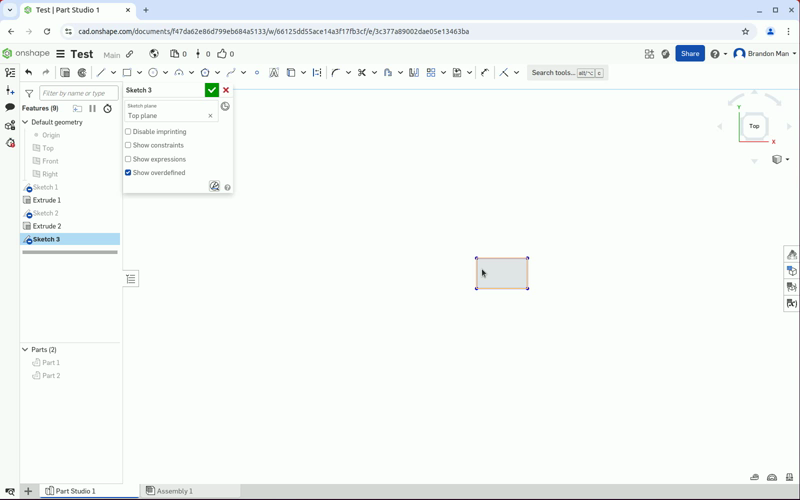
scroll(6)
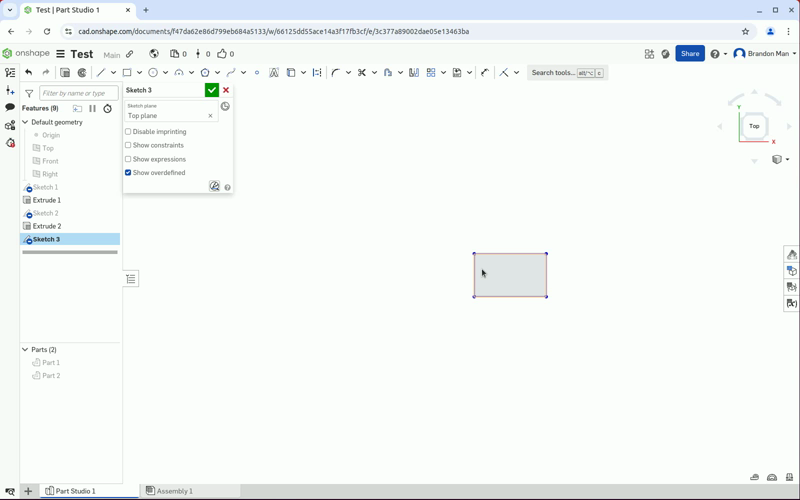
scroll(6)
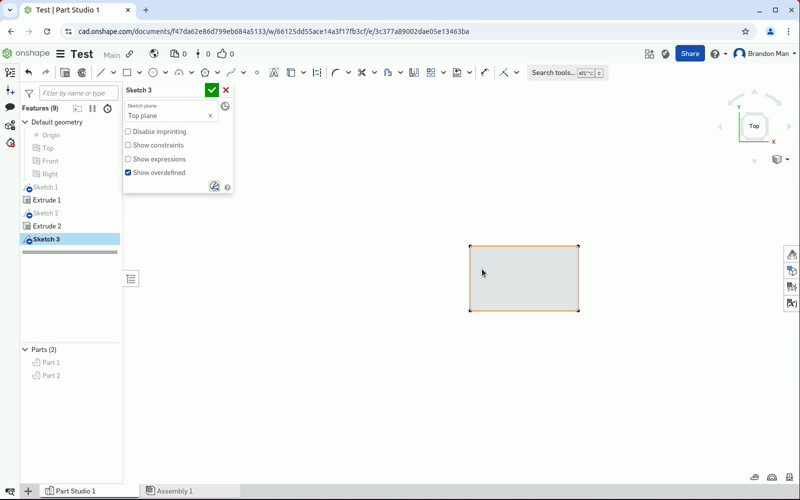
scroll(6)
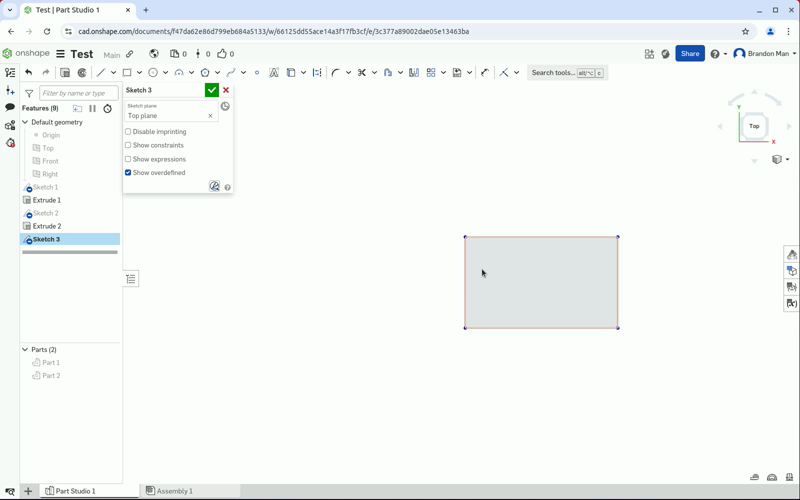
scroll(6)
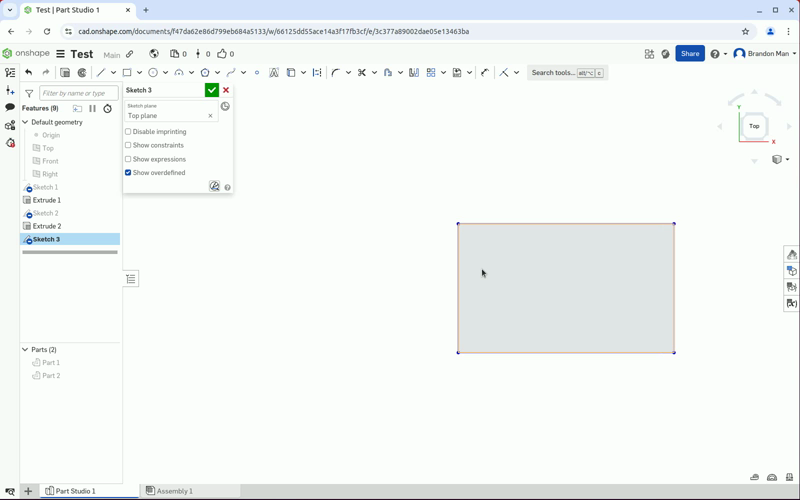
scroll(6)
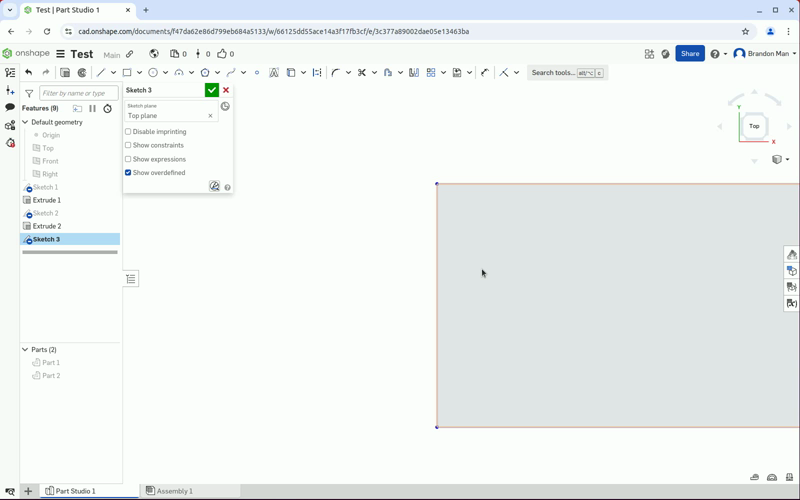
click(482, 268)
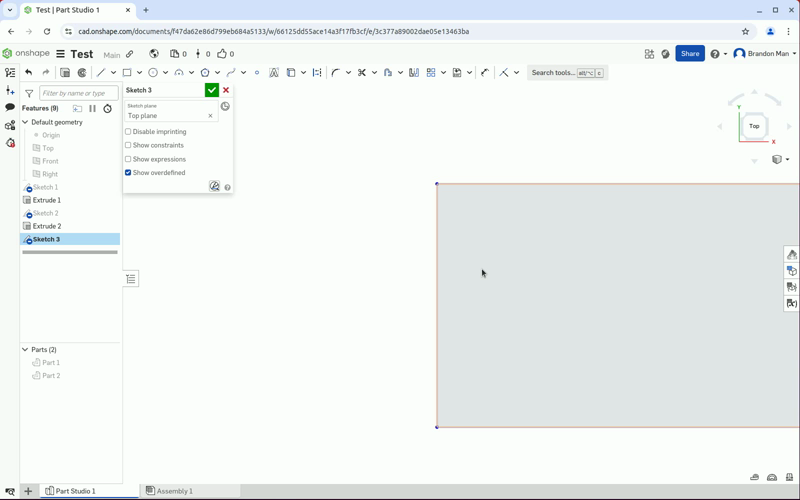
scroll(-6)
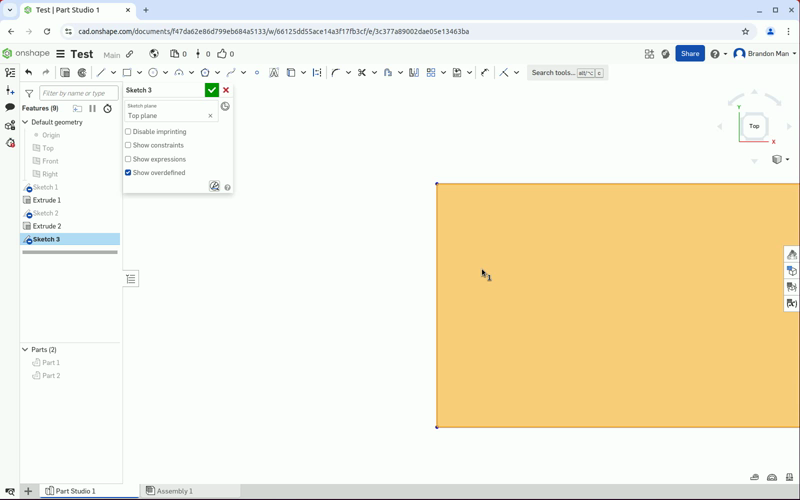
scroll(-6)
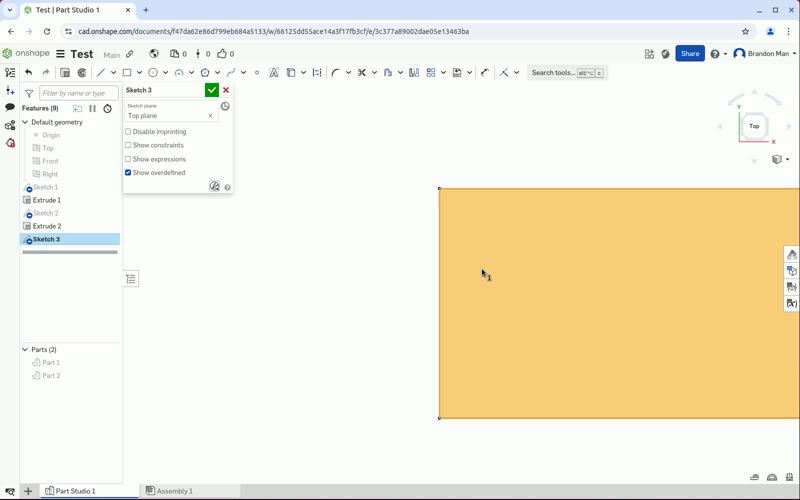
scroll(-6)
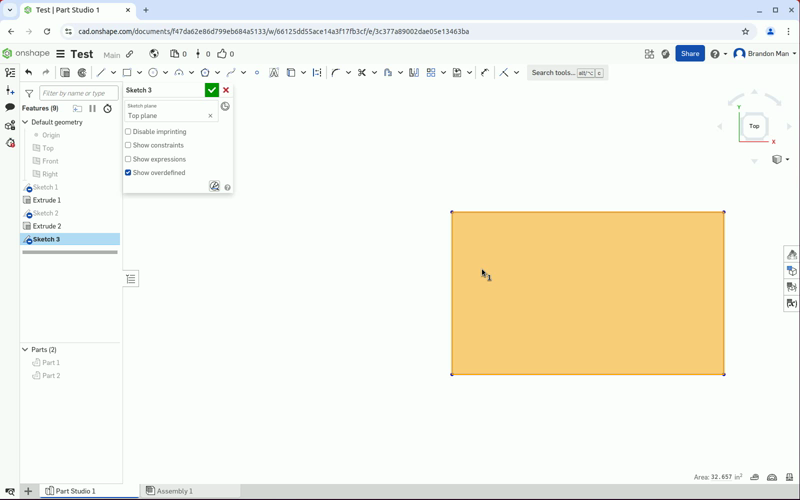
scroll(-6)
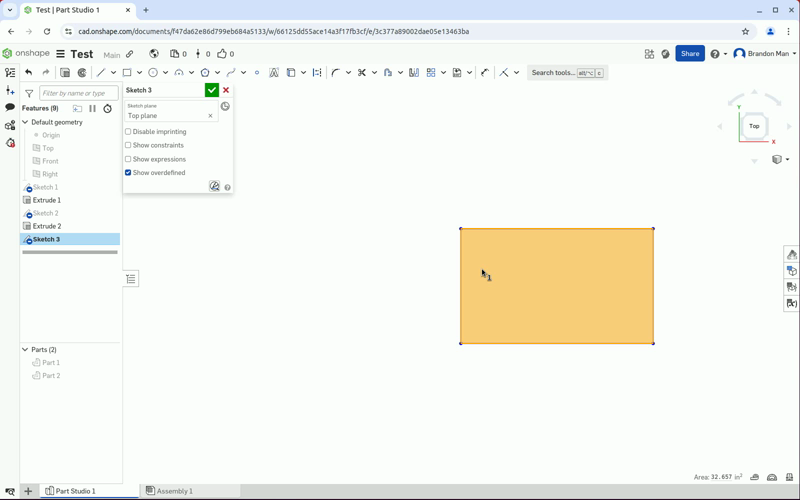
scroll(-6)
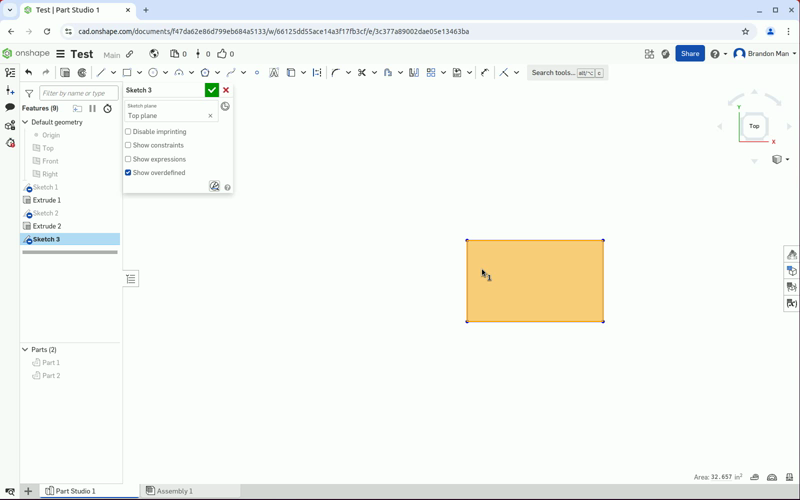
scroll(-6)
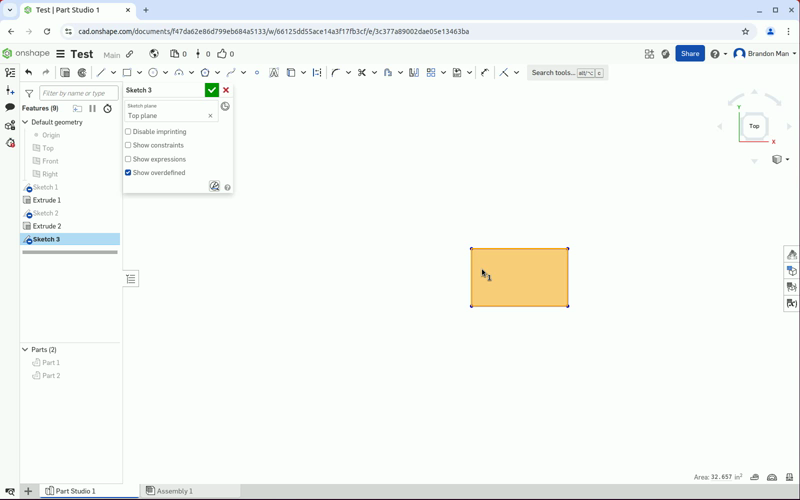
scroll(-6)
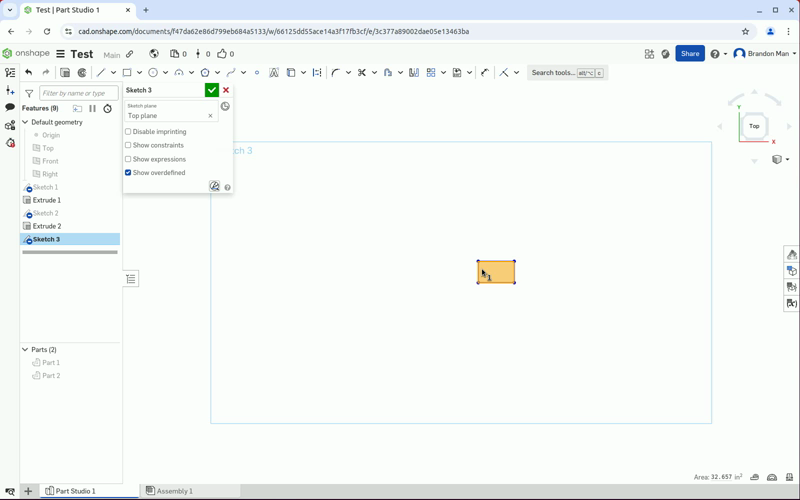
mouse_move(73, 352)
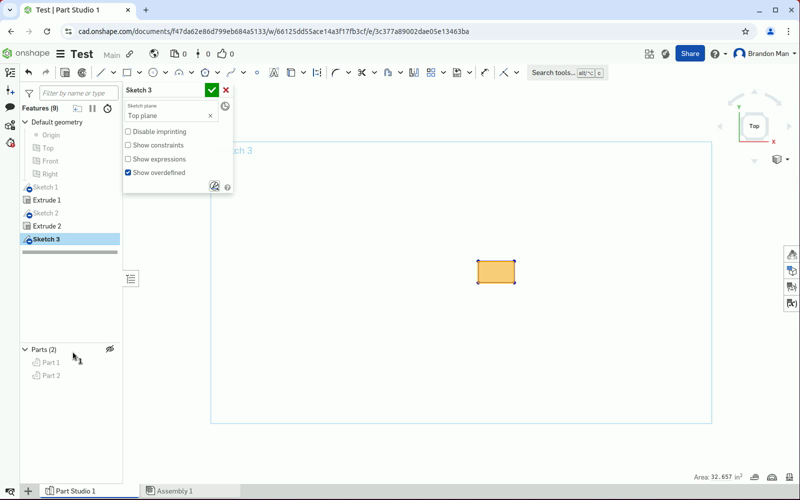
key(shift+y)
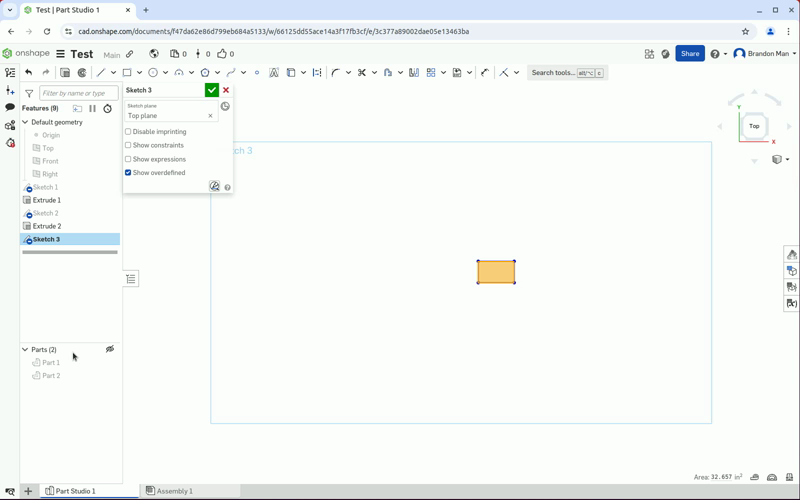
key(shift+e)
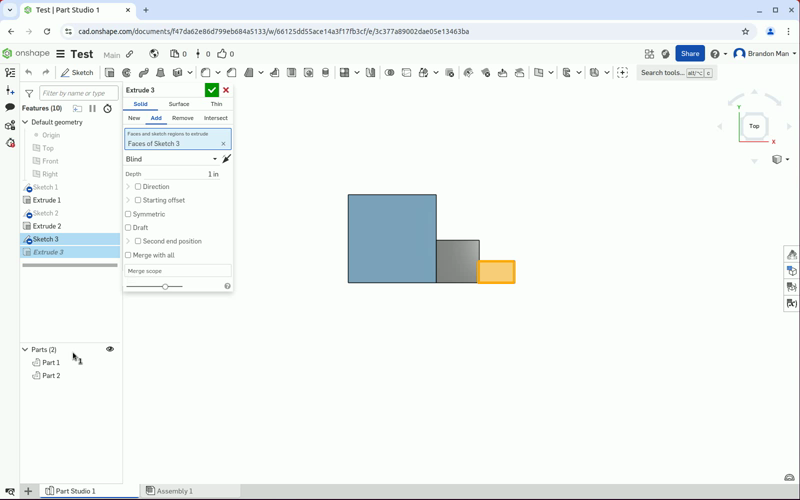
mouse_move(143, 106)
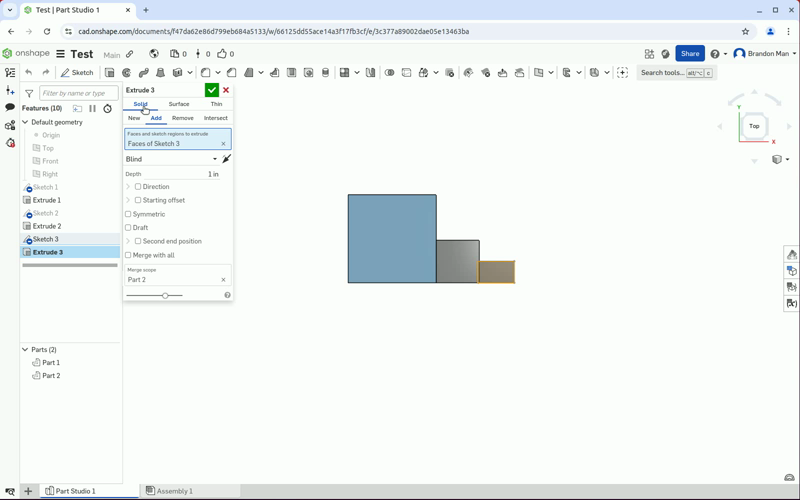
click(143, 106)
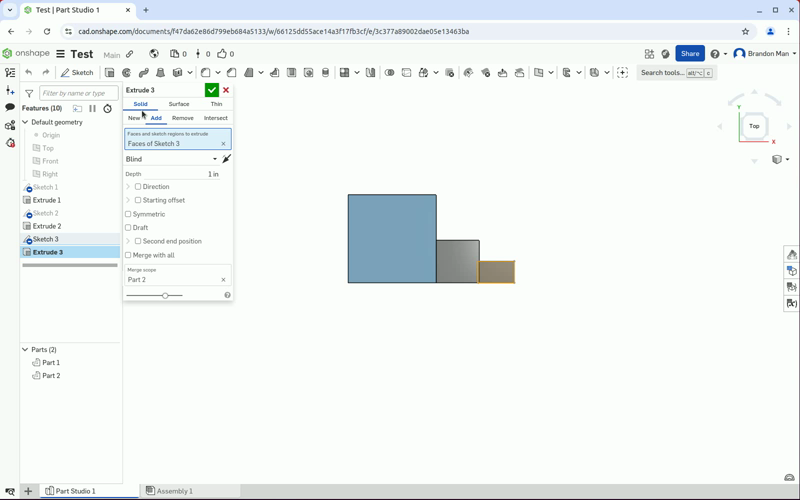
mouse_move(137, 120)
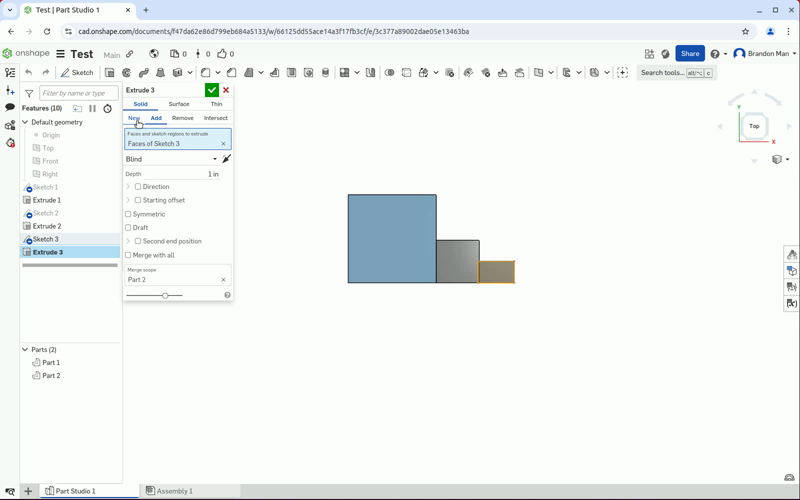
click(137, 120)
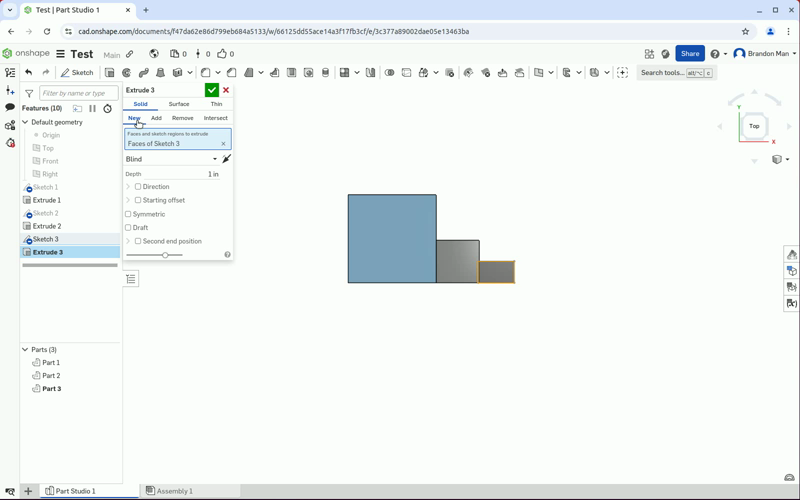
key(tab, 4)
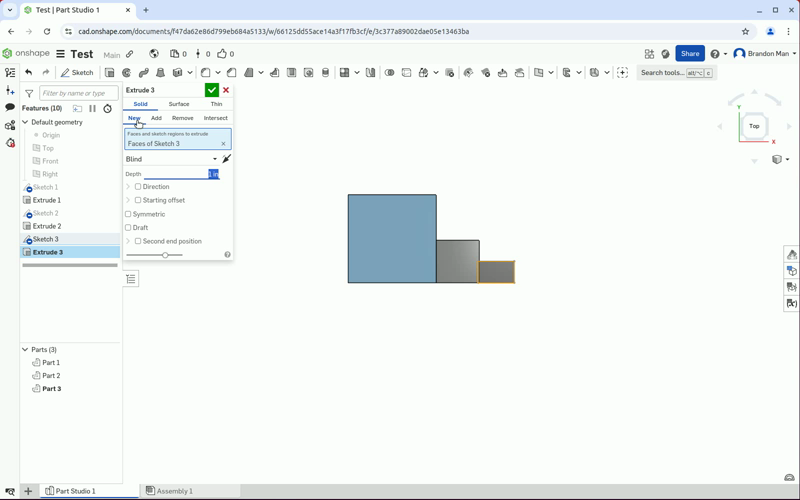
text(18.053)
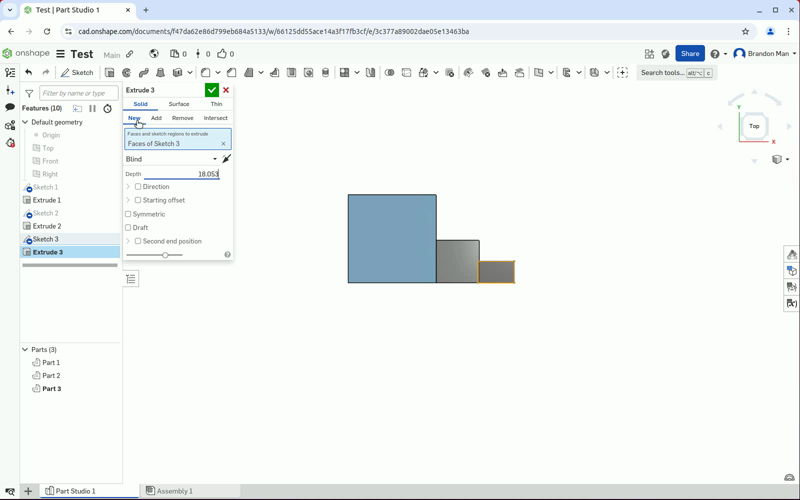
key(enter)
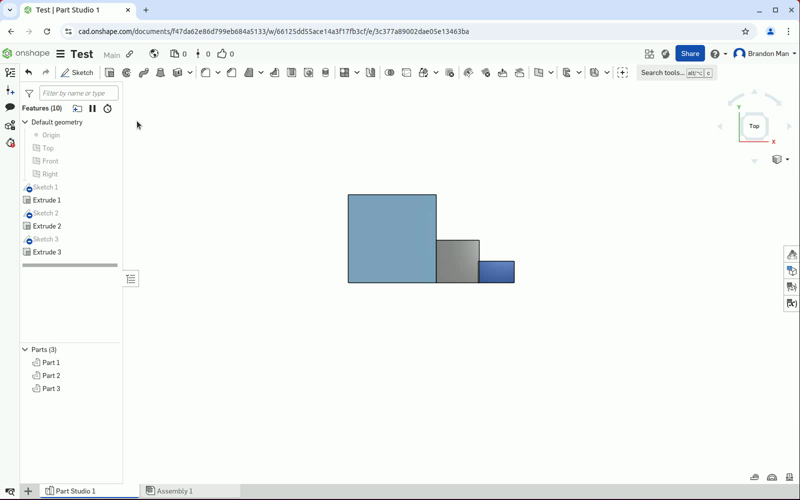
key(shift+h)
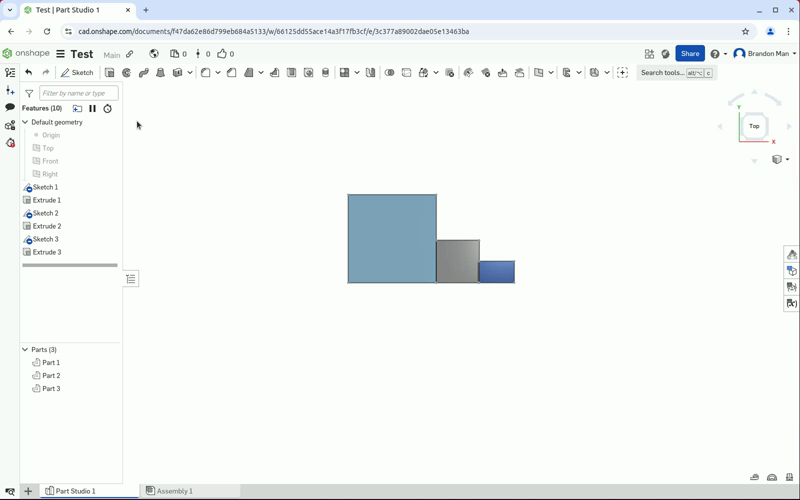
key(shift+h)
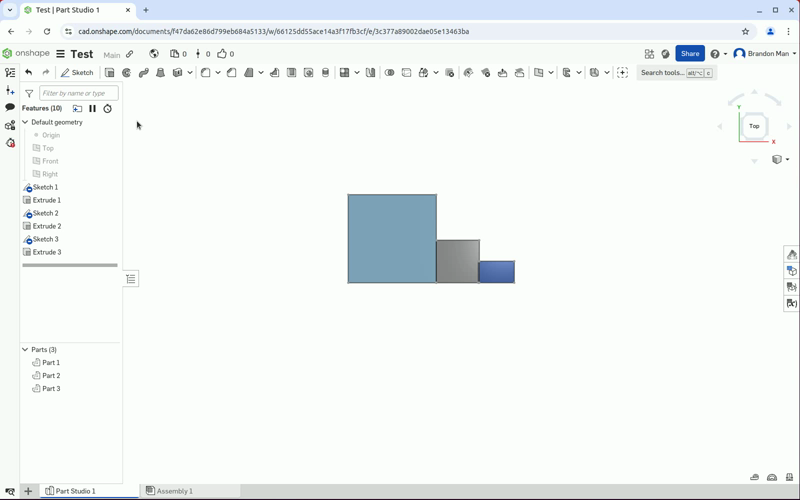
key(shift+7)
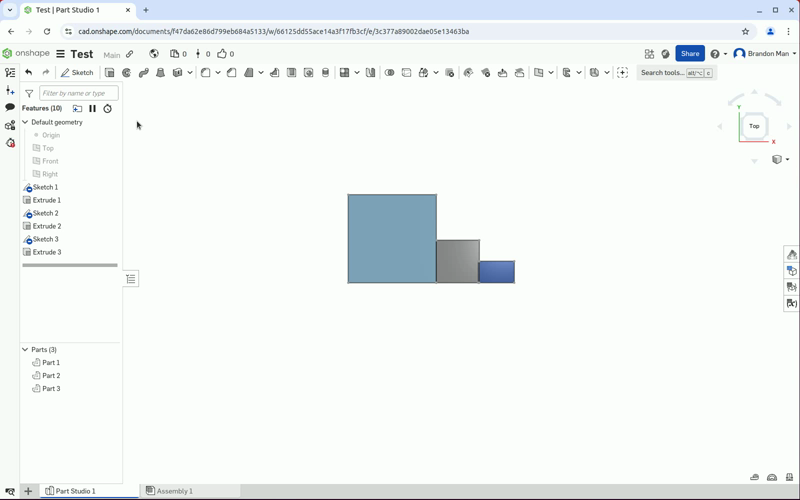
key(up, 3)
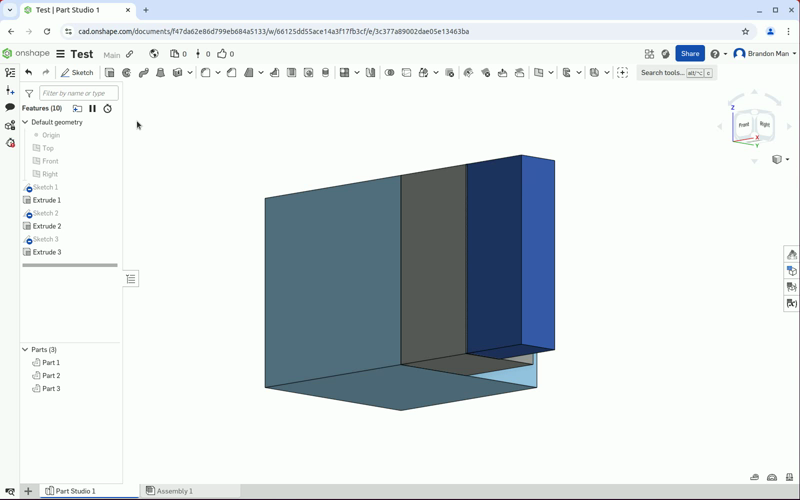
key(left, 3)
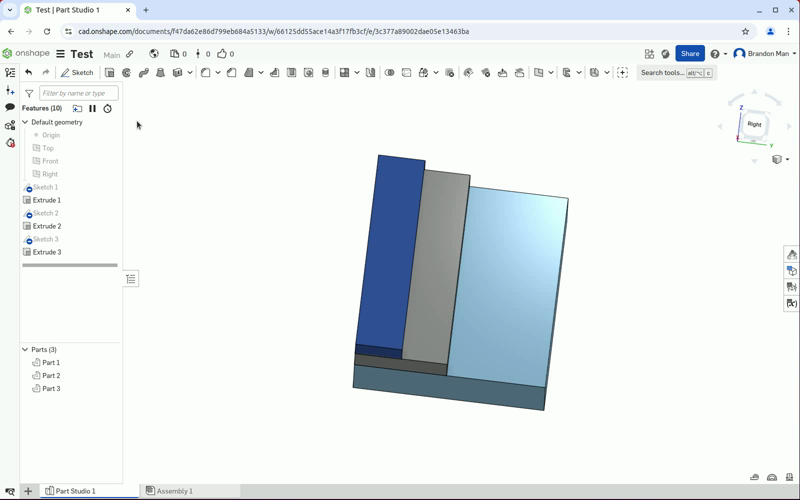
key(right, 3)
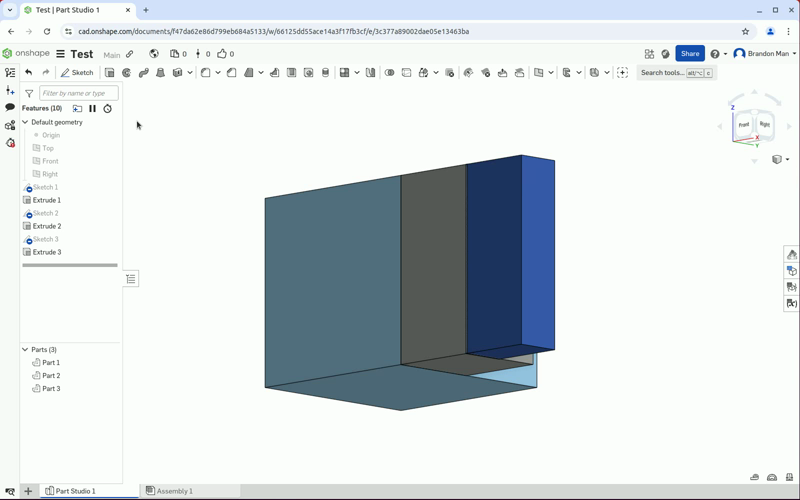
key(down, 3)
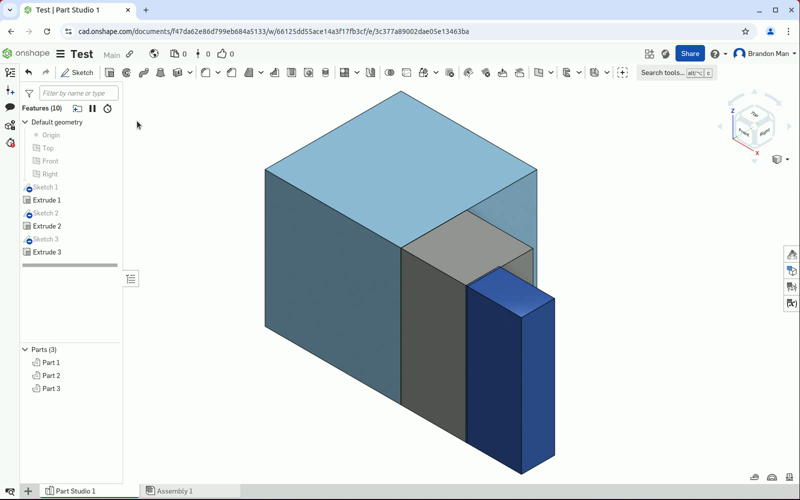
mouse_move(73, 189)
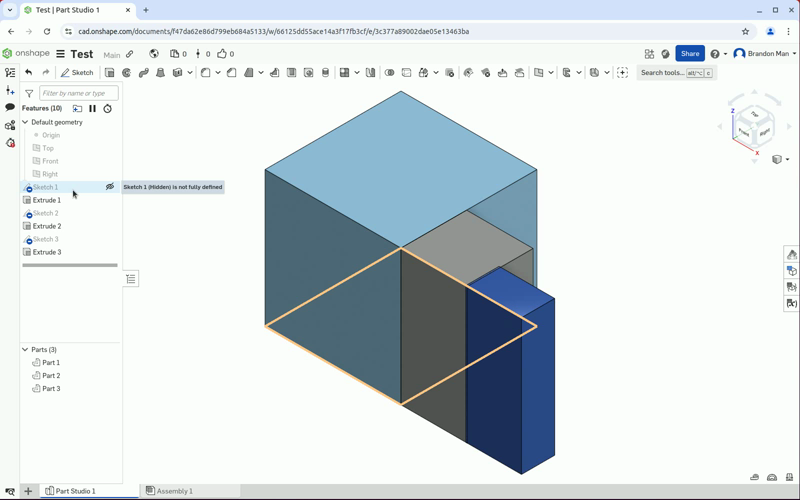
click(73, 189)